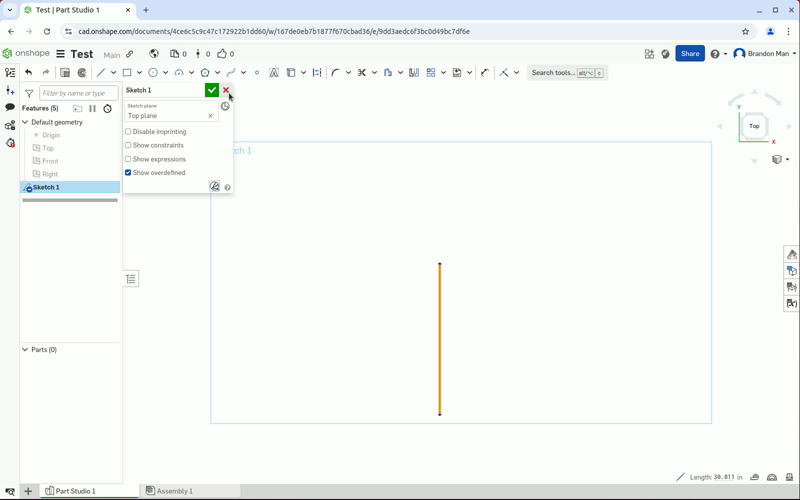
key(shift+h)
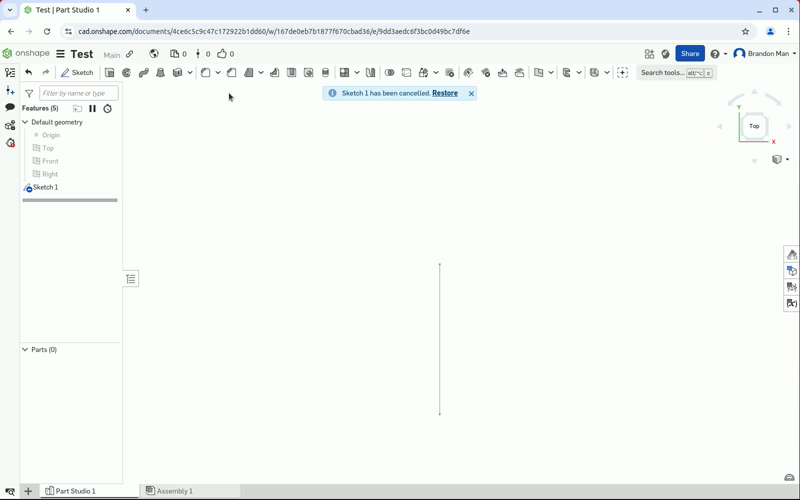
key(shift+s)
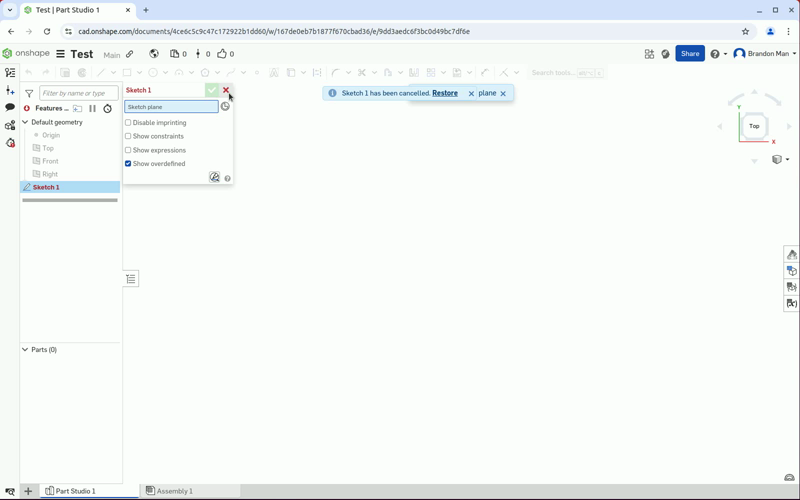
mouse_move(73, 150)
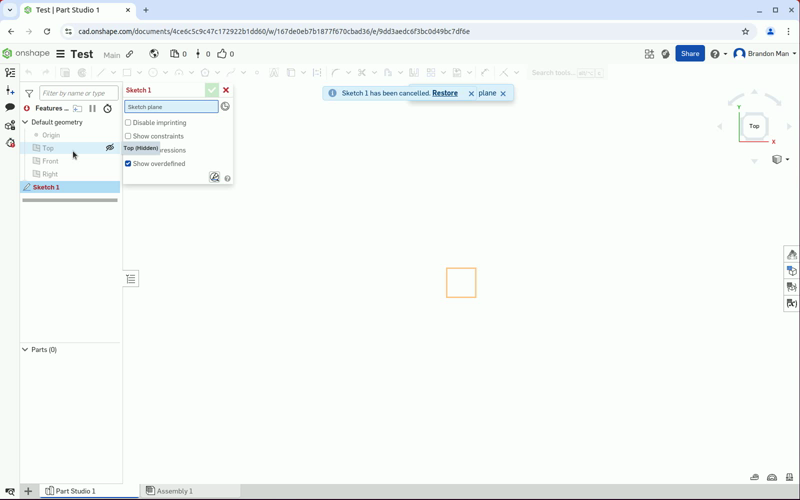
click(73, 150)
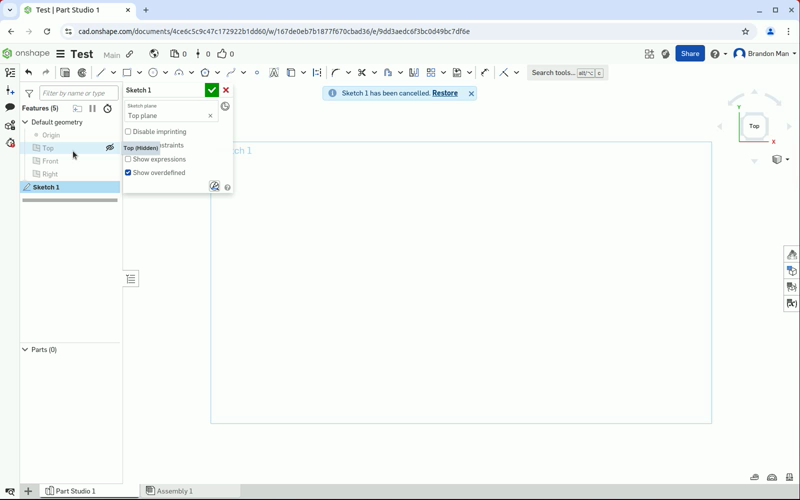
mouse_move(73, 352)
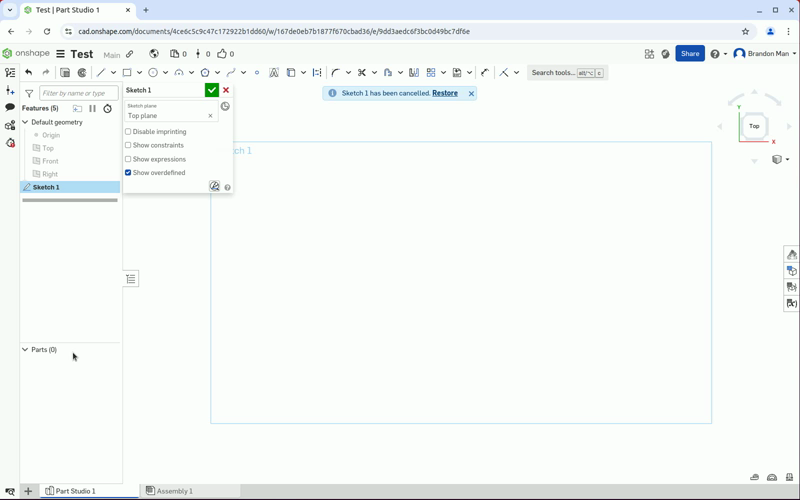
key(y)
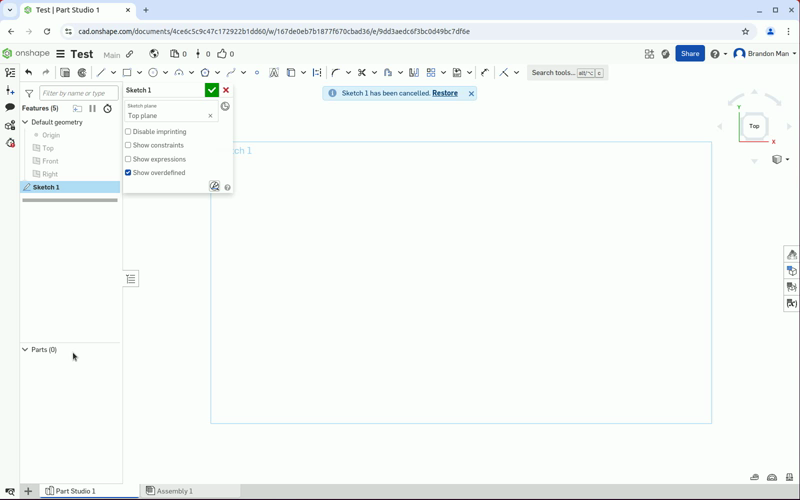
key(a)
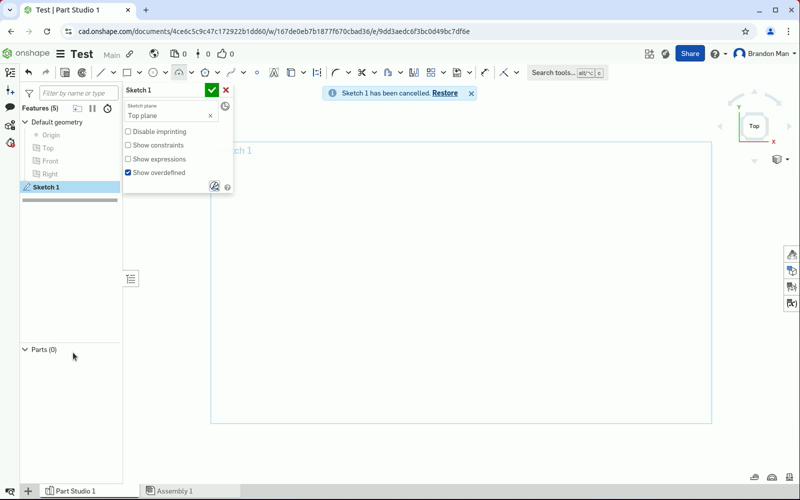
key_down(shift)
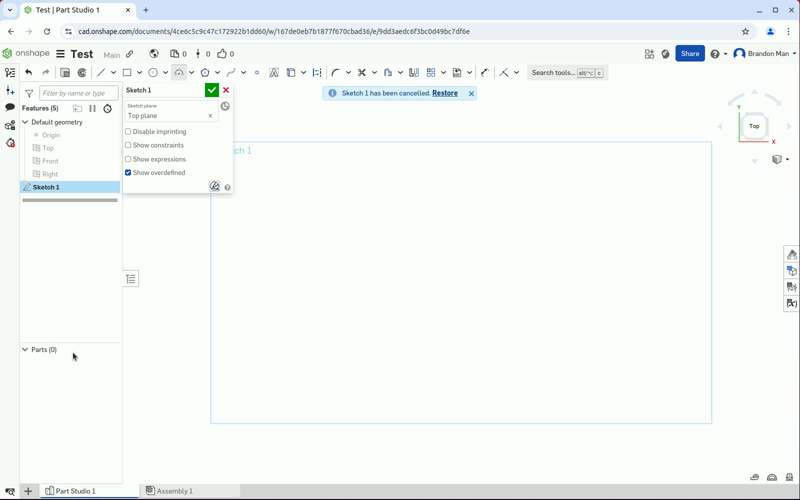
mouse_move(363, 281)
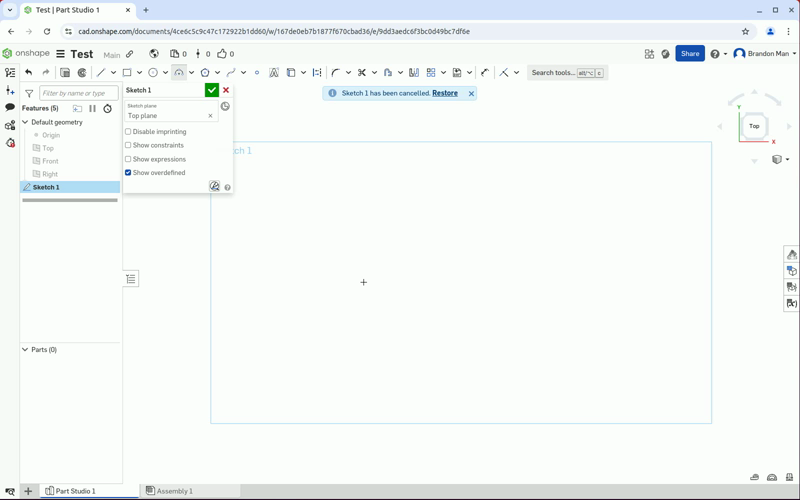
click(363, 281)
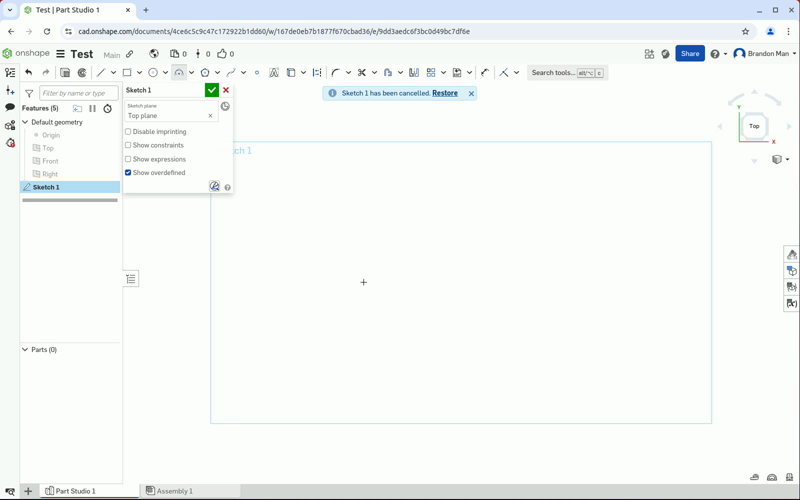
key_up(shift)
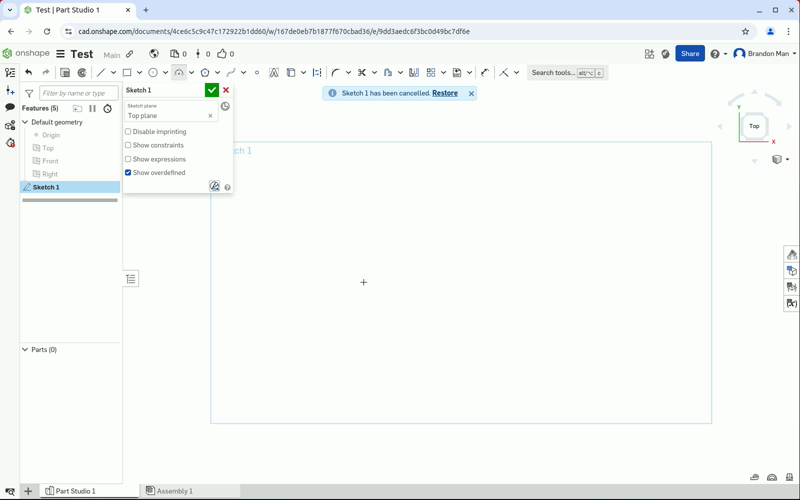
key_down(shift)
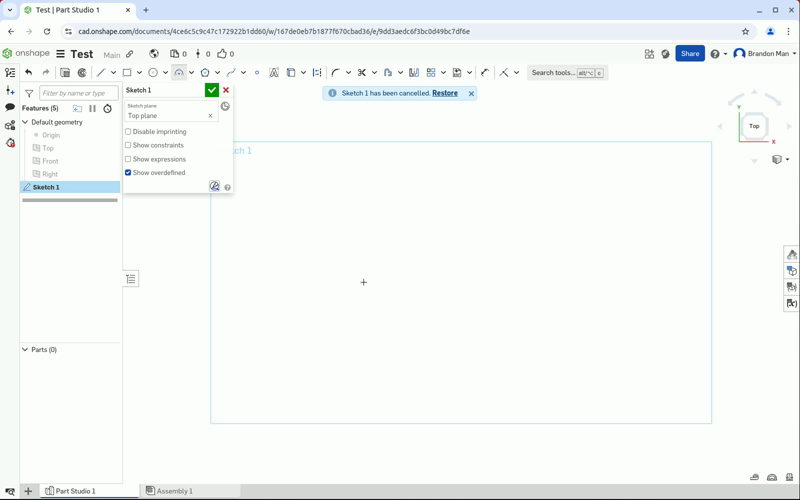
mouse_move(461, 396)
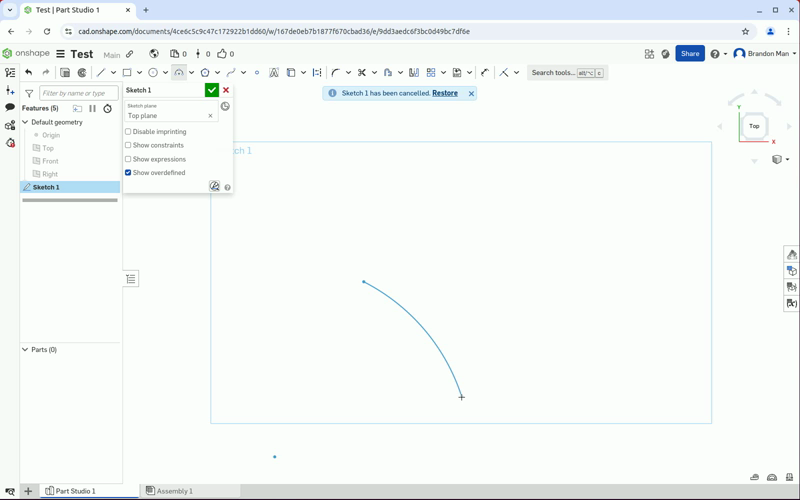
click(461, 396)
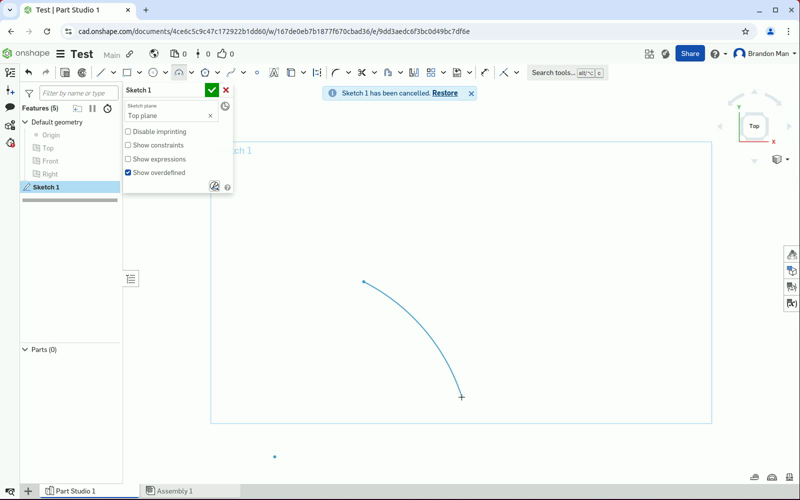
mouse_move(401, 348)
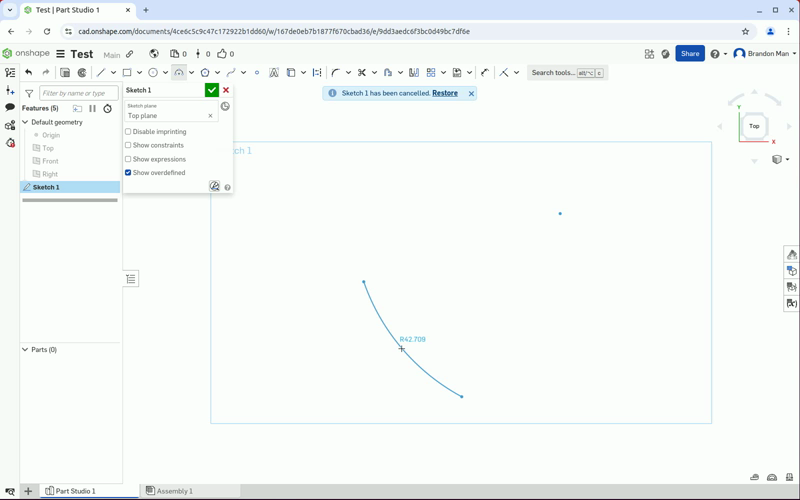
click(401, 348)
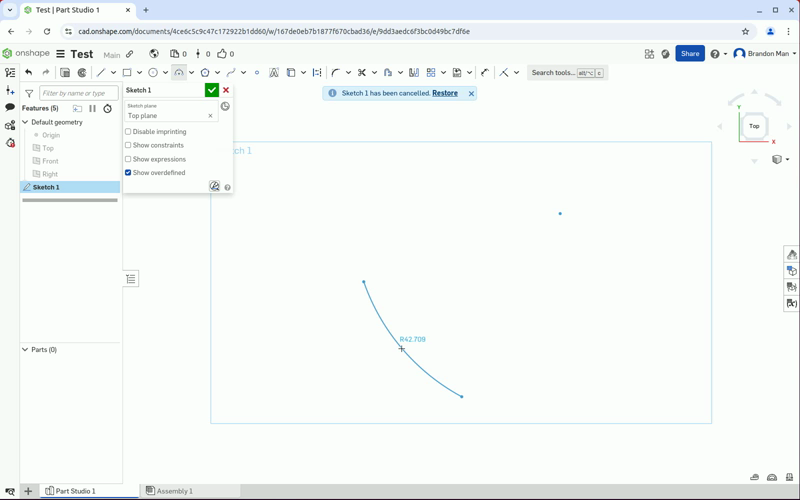
key_up(shift)
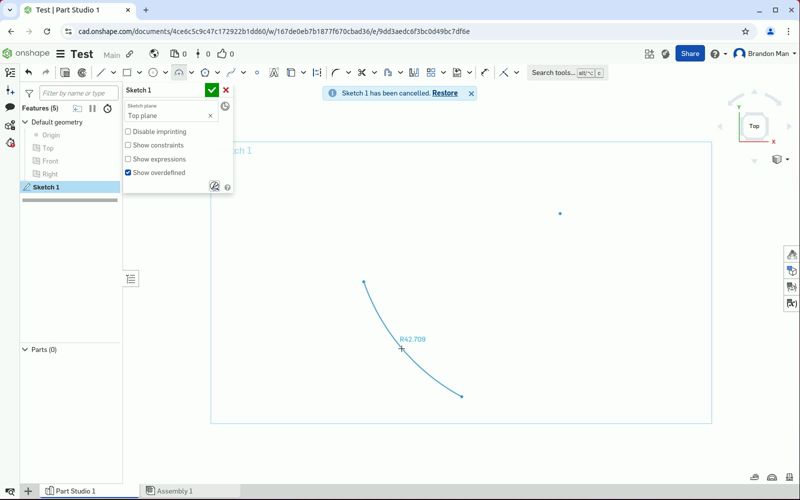
mouse_move(461, 396)
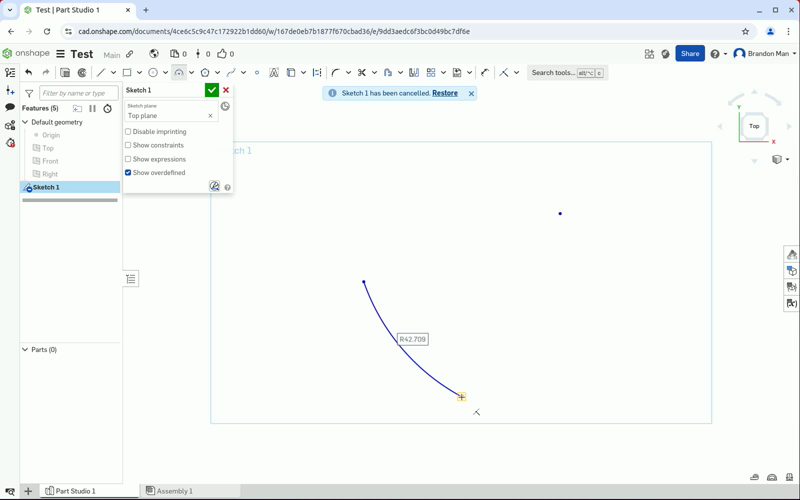
click(461, 396)
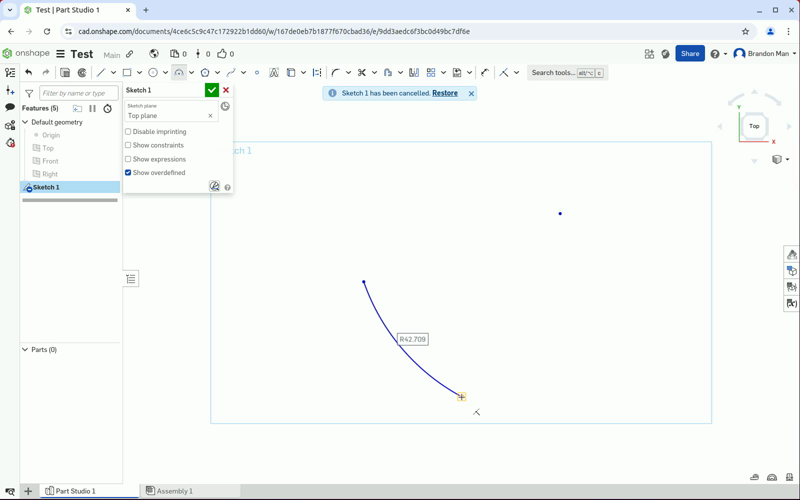
key_down(shift)
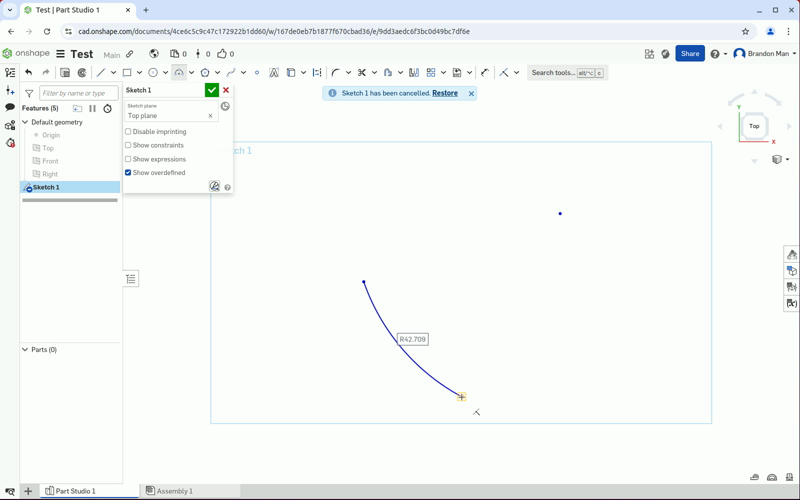
mouse_move(557, 281)
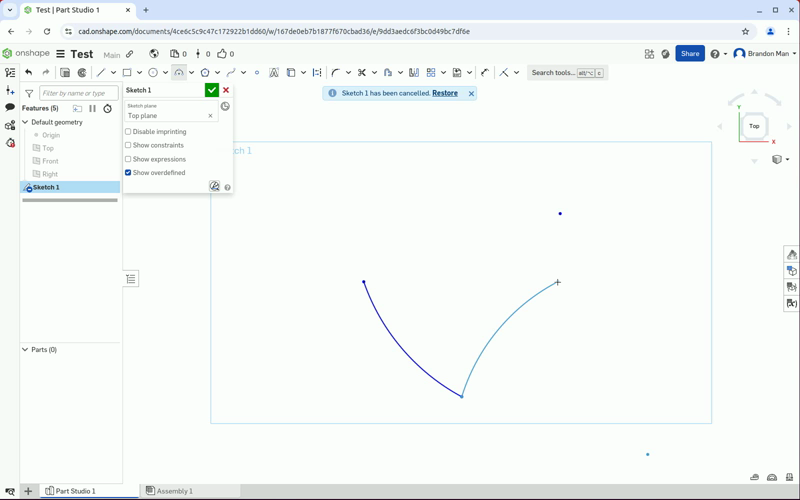
click(557, 281)
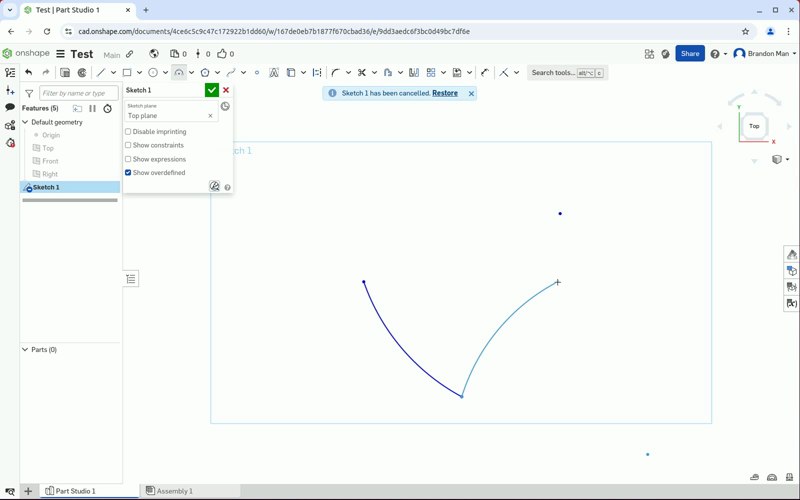
mouse_move(520, 348)
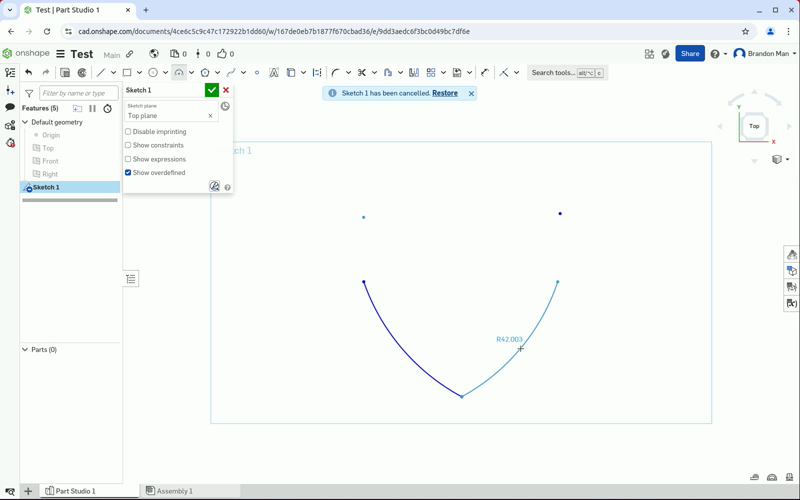
click(520, 348)
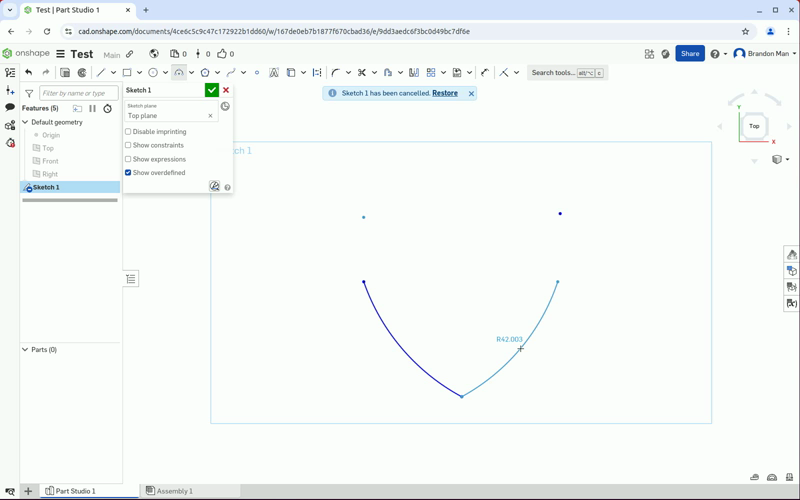
key_up(shift)
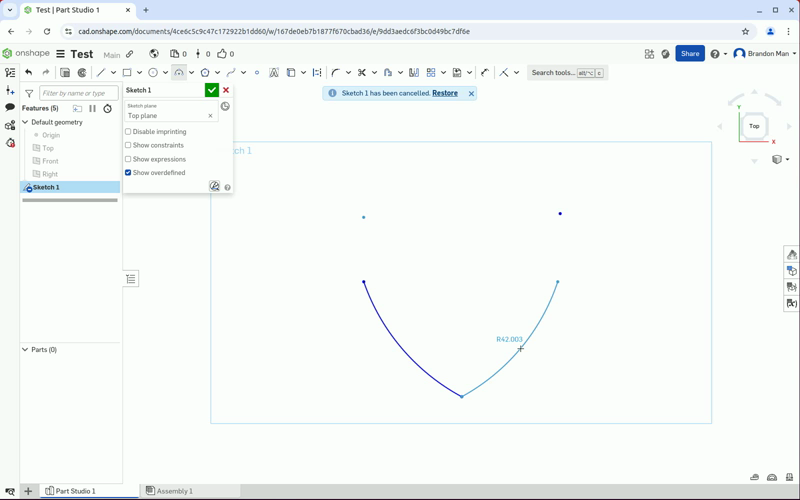
mouse_move(557, 281)
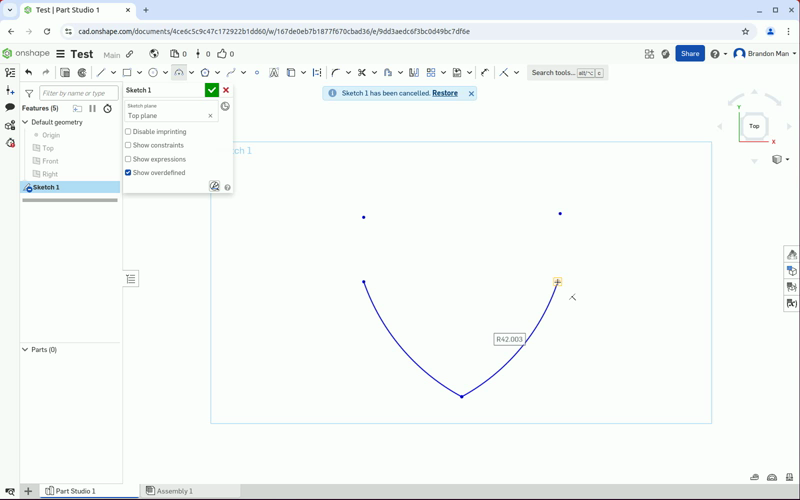
click(557, 281)
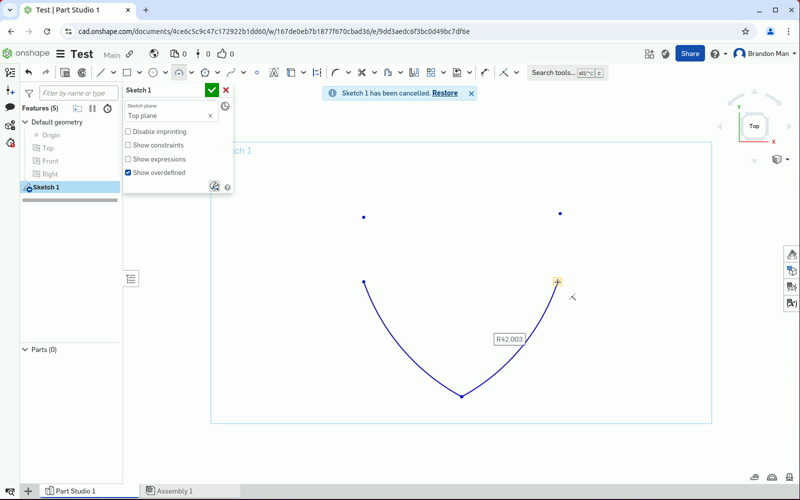
key_down(shift)
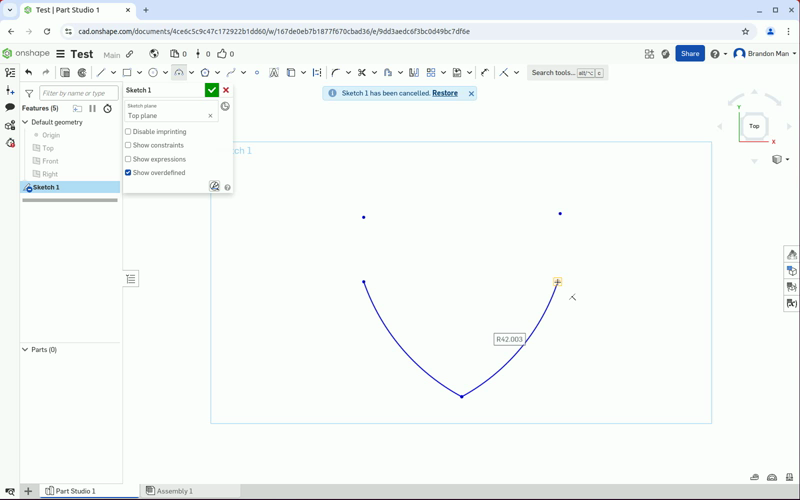
mouse_move(461, 223)
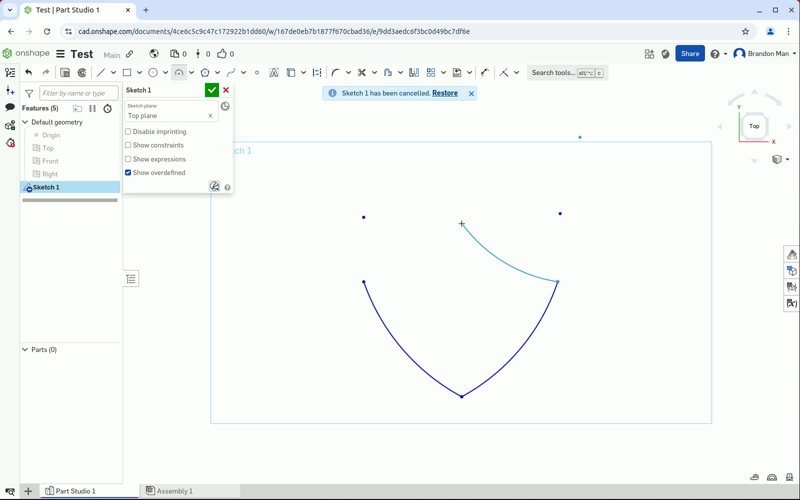
click(461, 223)
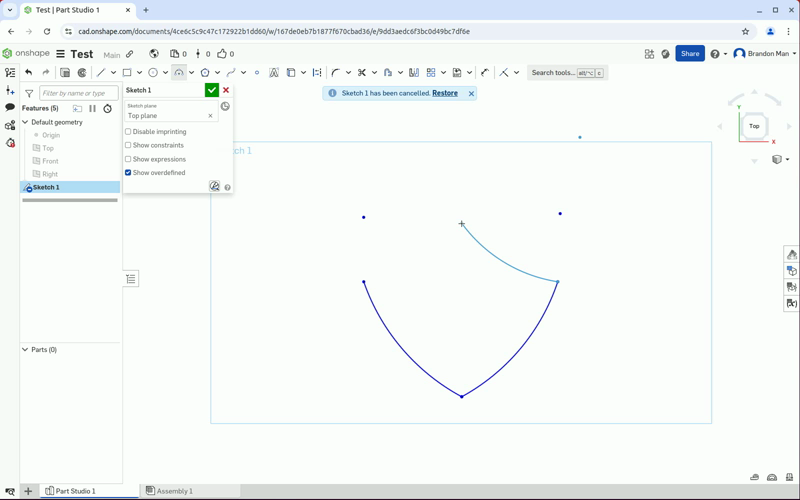
mouse_move(533, 213)
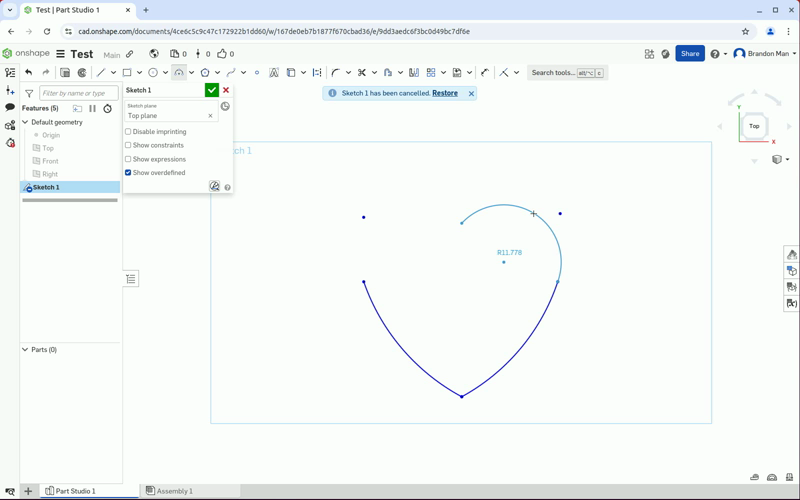
click(533, 213)
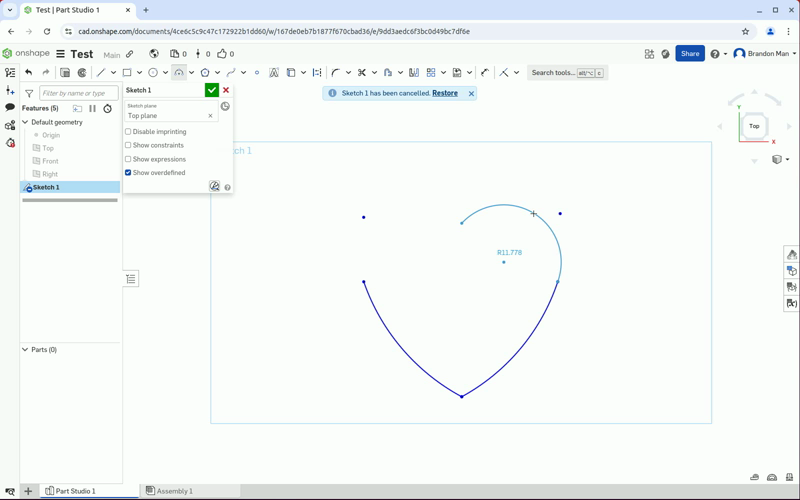
key_up(shift)
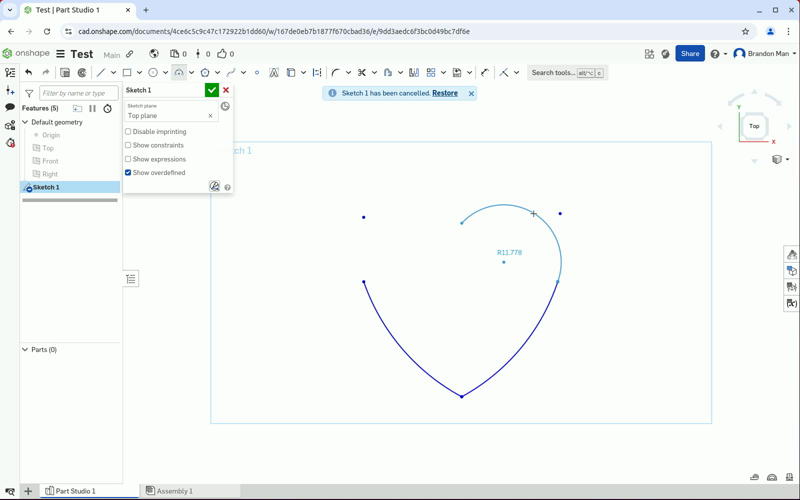
mouse_move(461, 223)
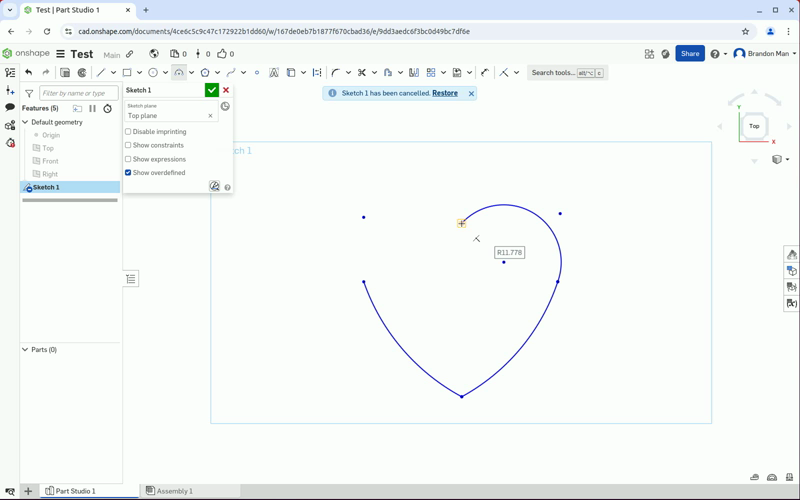
click(461, 223)
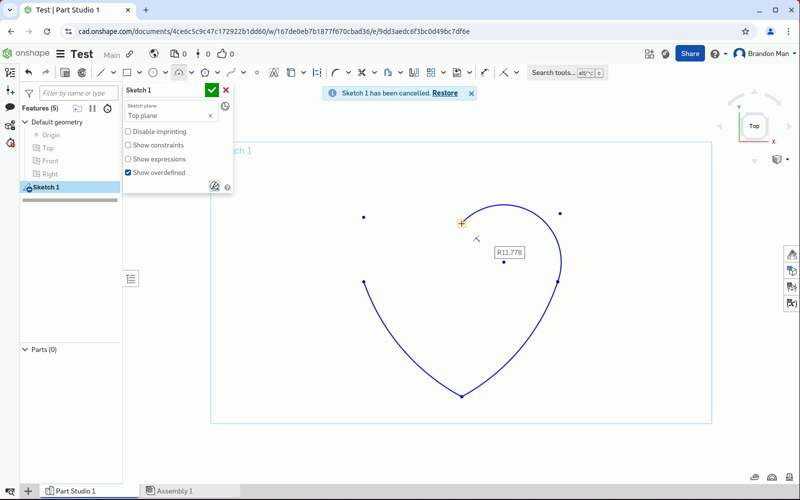
mouse_move(363, 281)
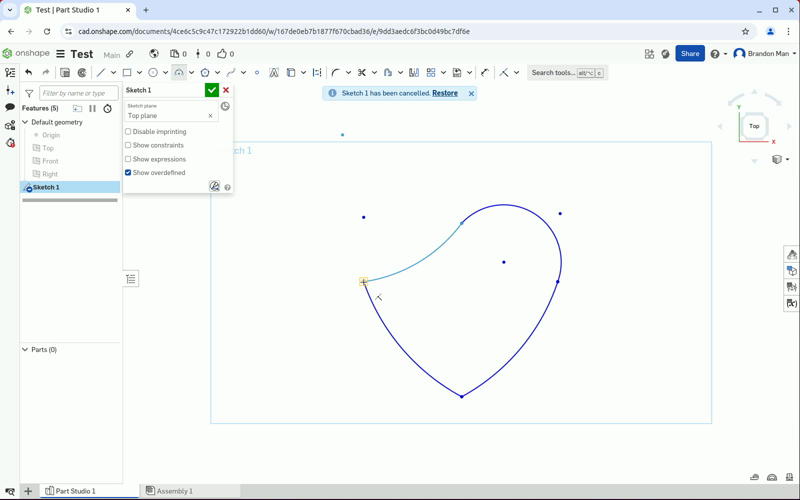
click(363, 281)
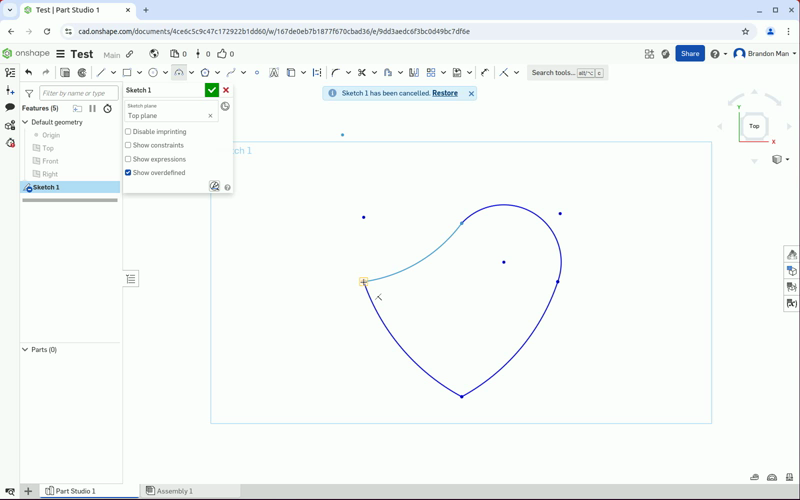
key_down(shift)
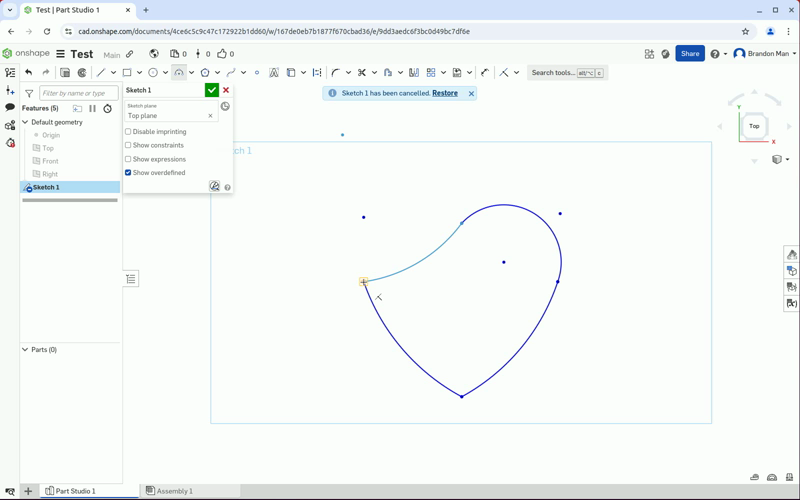
mouse_move(388, 212)
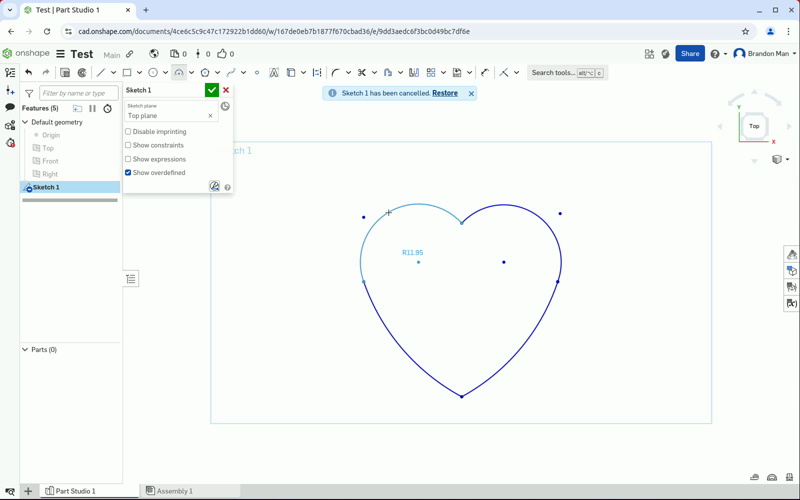
click(388, 212)
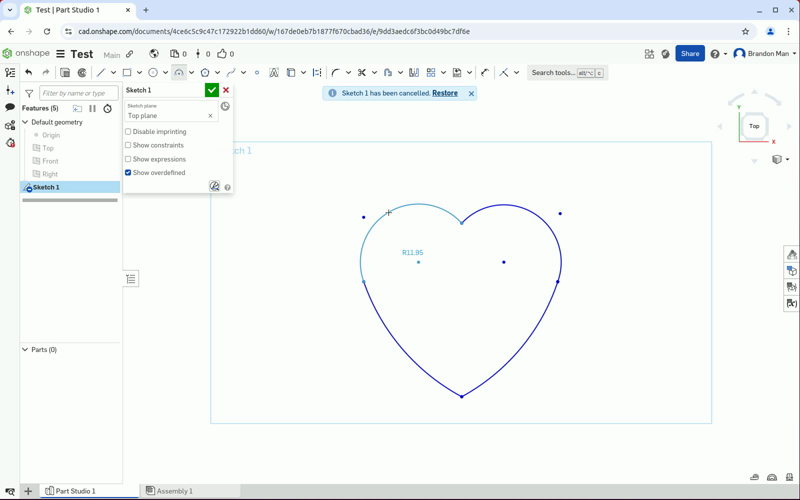
key_up(shift)
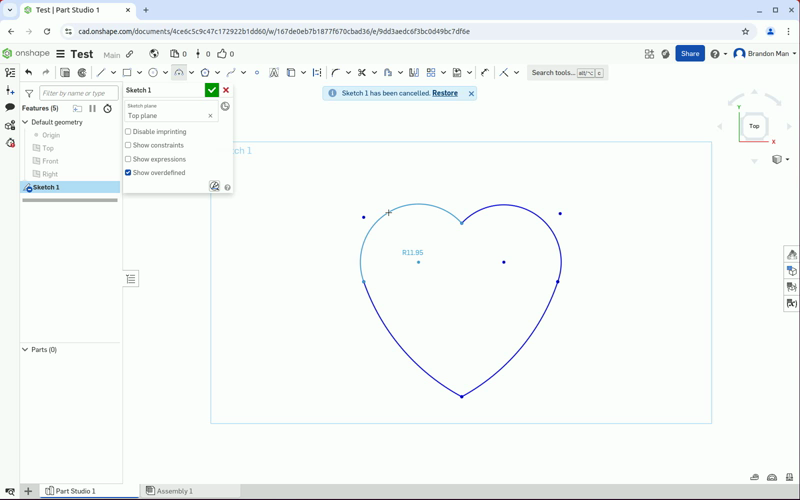
key(esc)
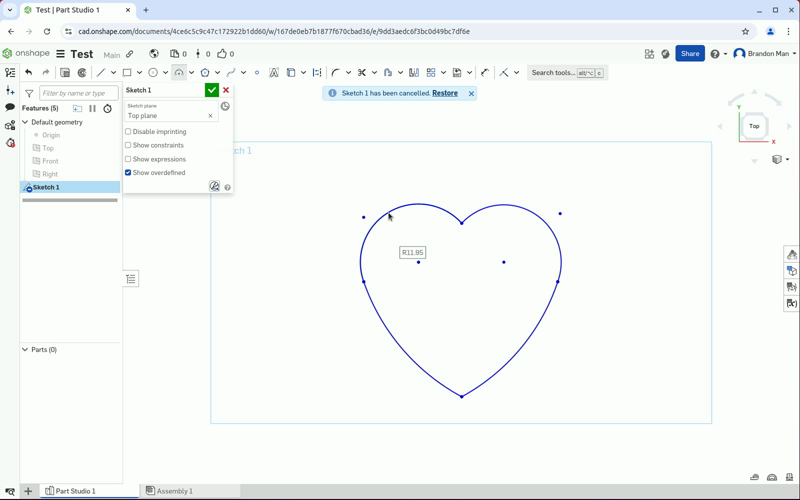
key(a)
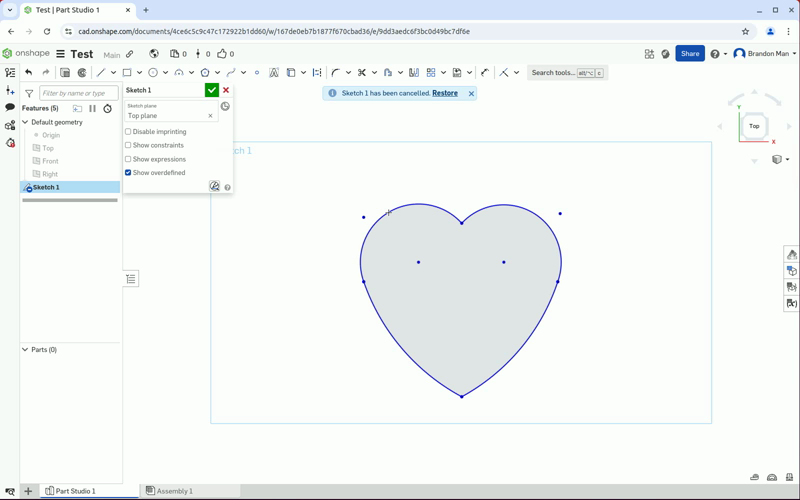
key_down(shift)
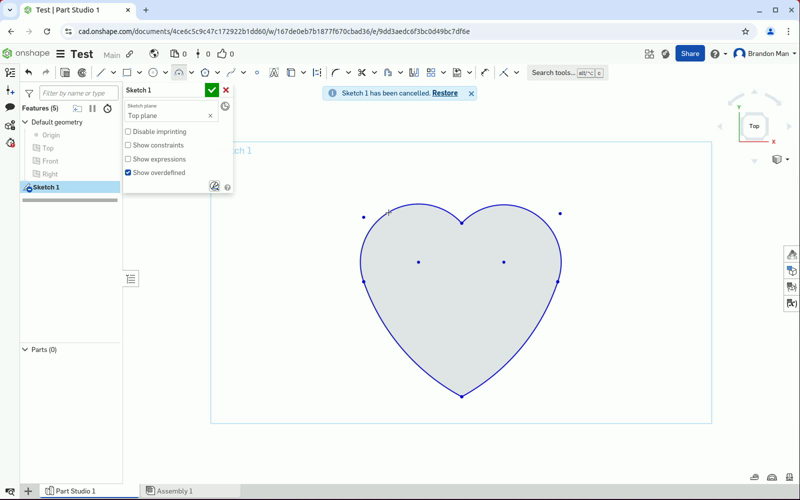
mouse_move(367, 279)
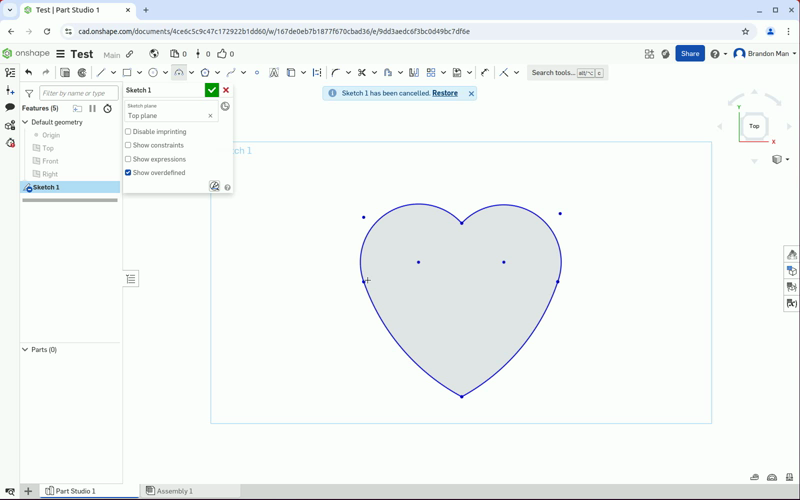
click(367, 279)
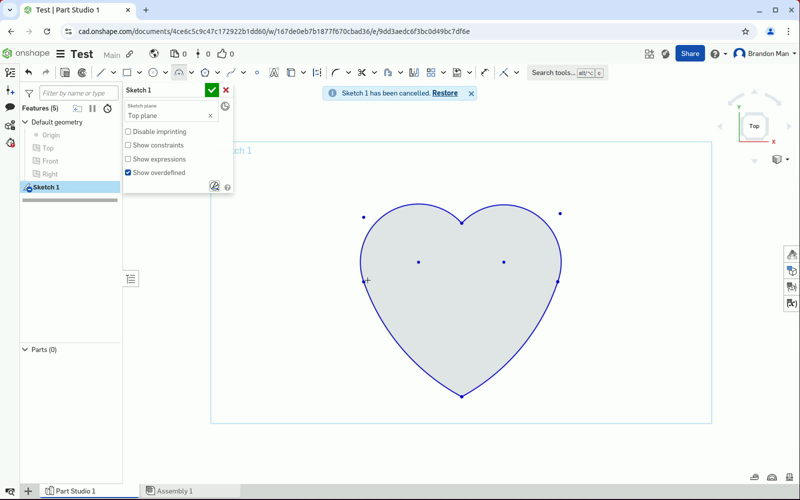
key_up(shift)
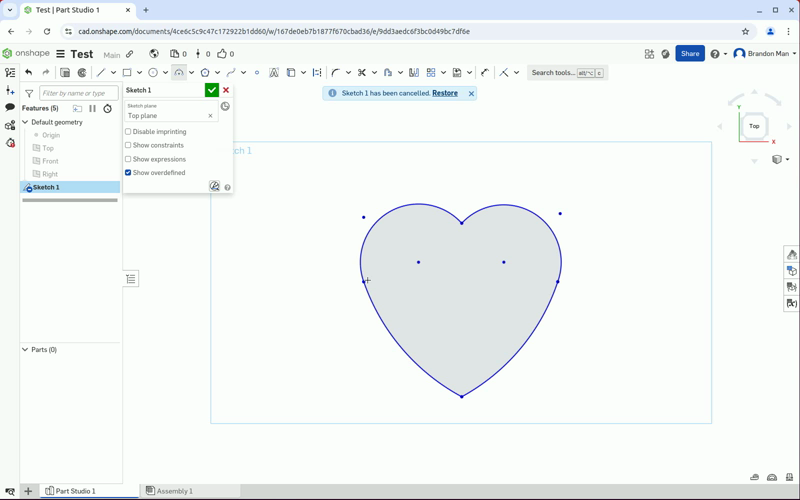
key_down(shift)
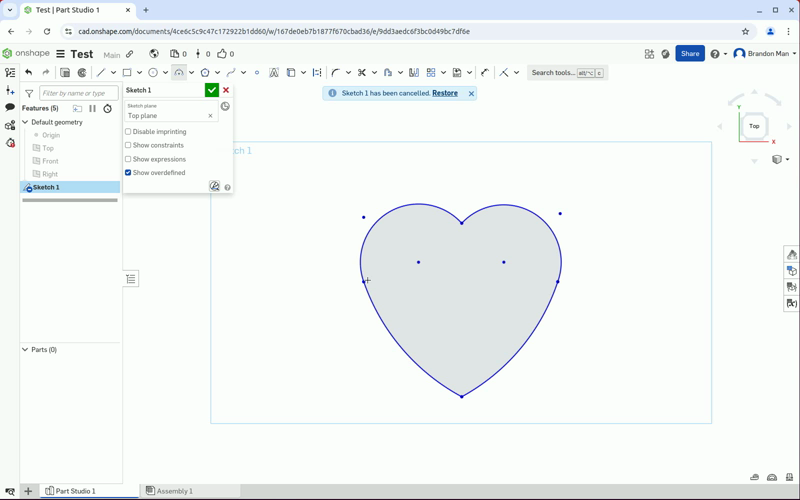
mouse_move(461, 390)
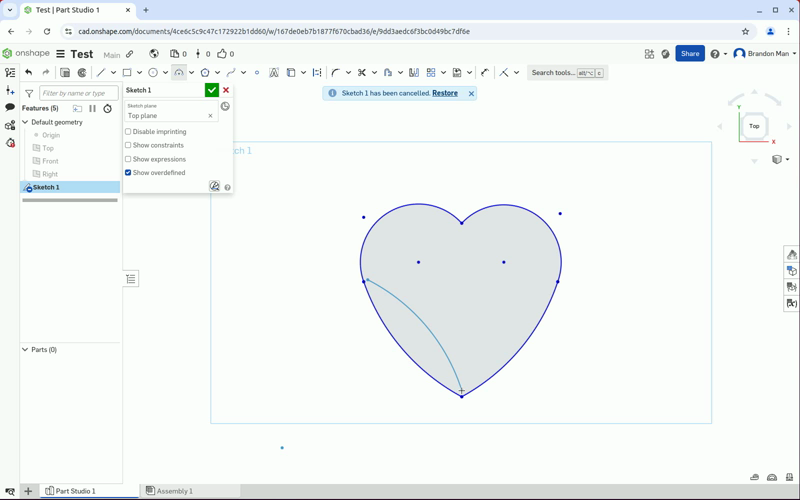
click(461, 390)
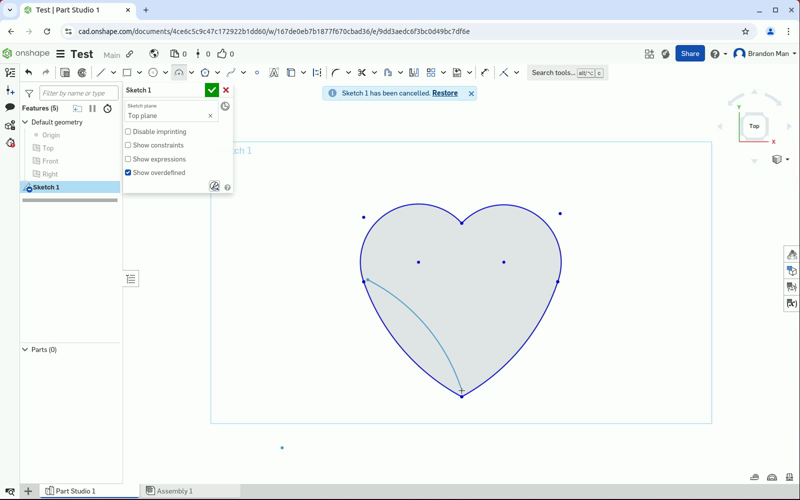
mouse_move(404, 343)
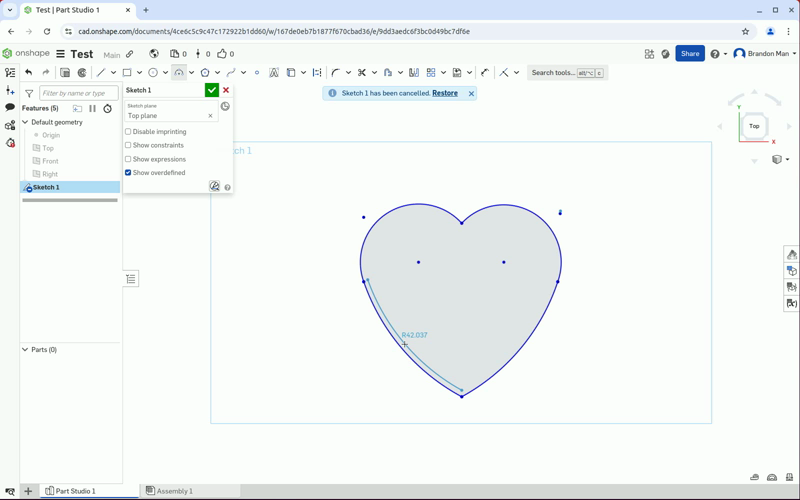
click(404, 343)
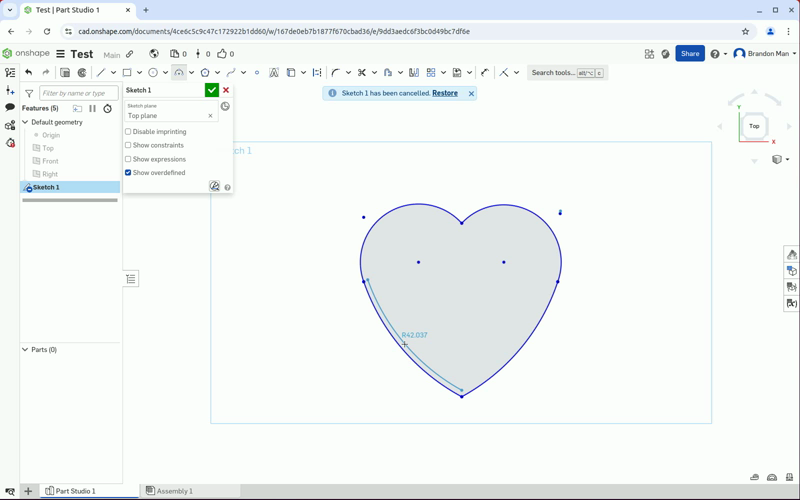
key_up(shift)
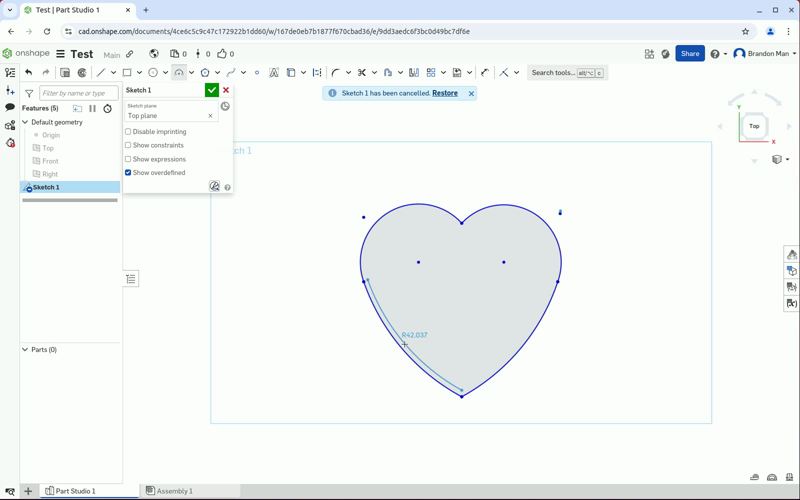
mouse_move(461, 390)
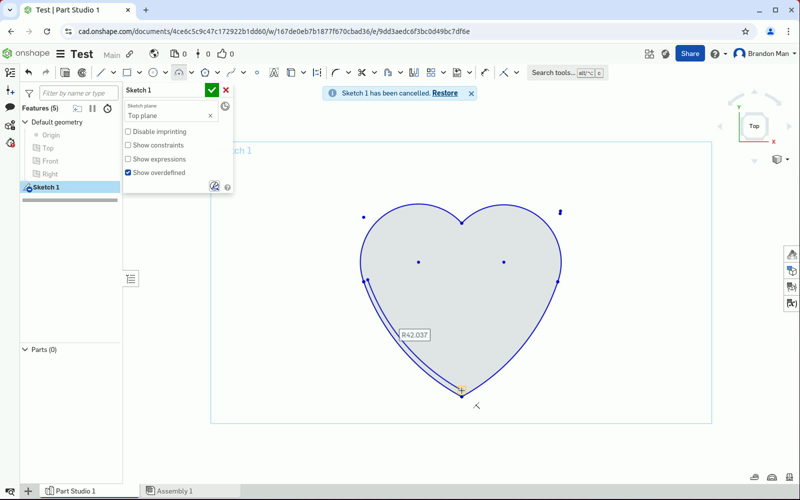
click(461, 390)
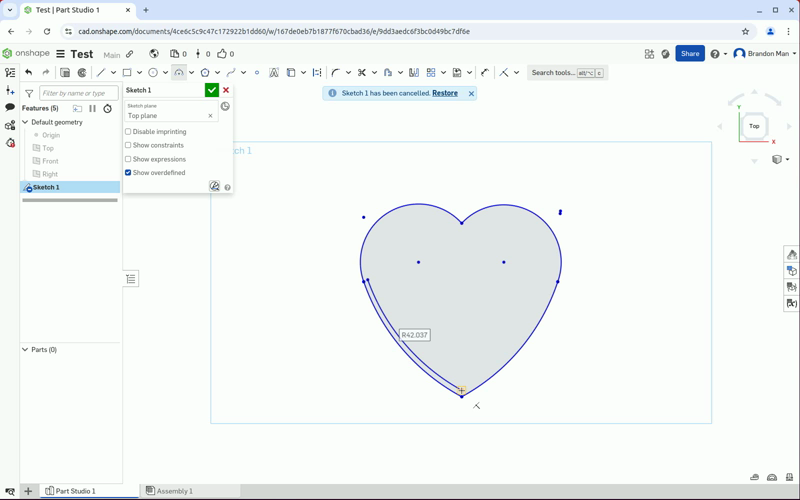
key_down(shift)
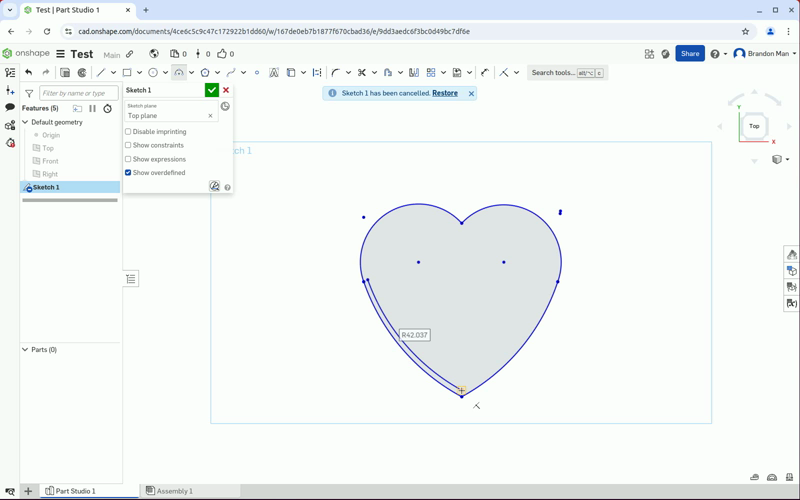
mouse_move(553, 279)
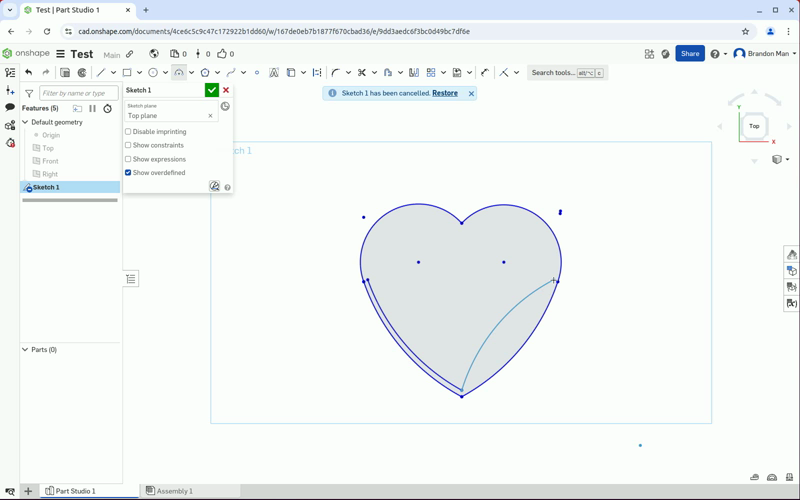
click(553, 279)
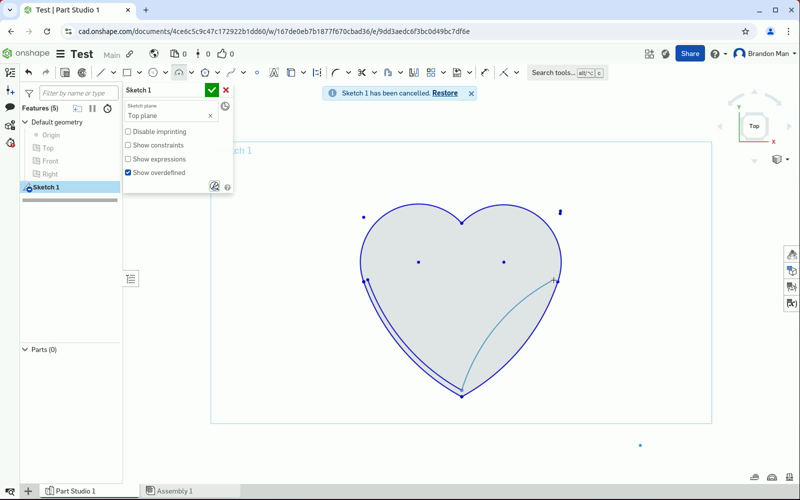
mouse_move(517, 343)
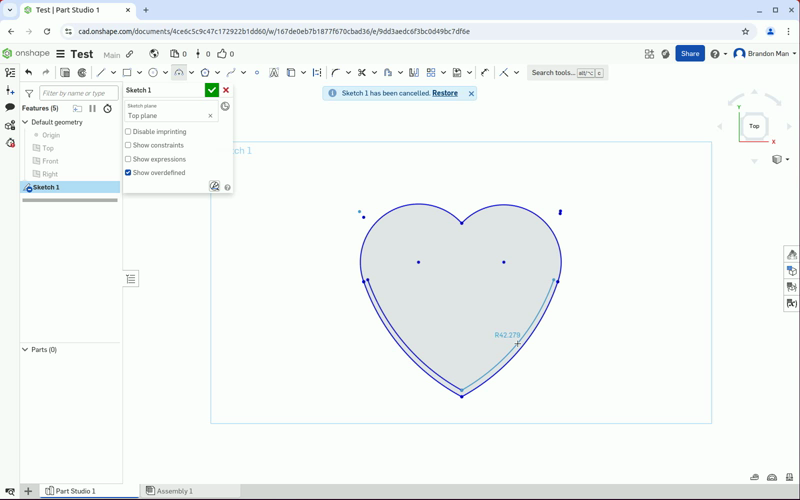
click(517, 343)
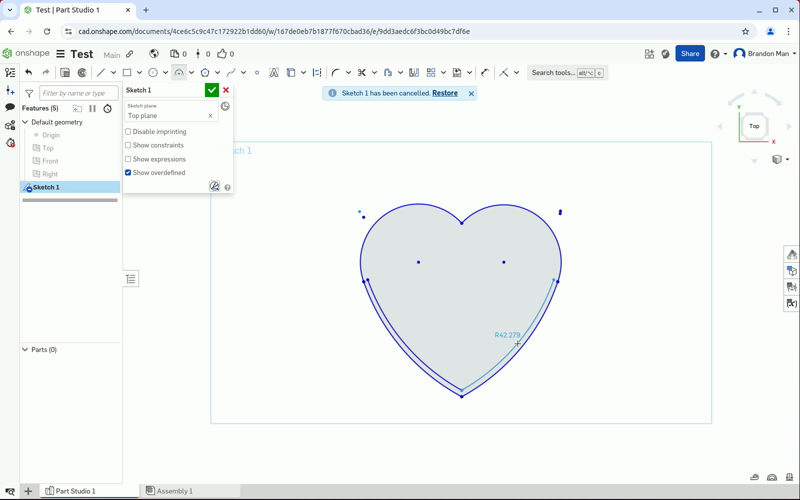
key_up(shift)
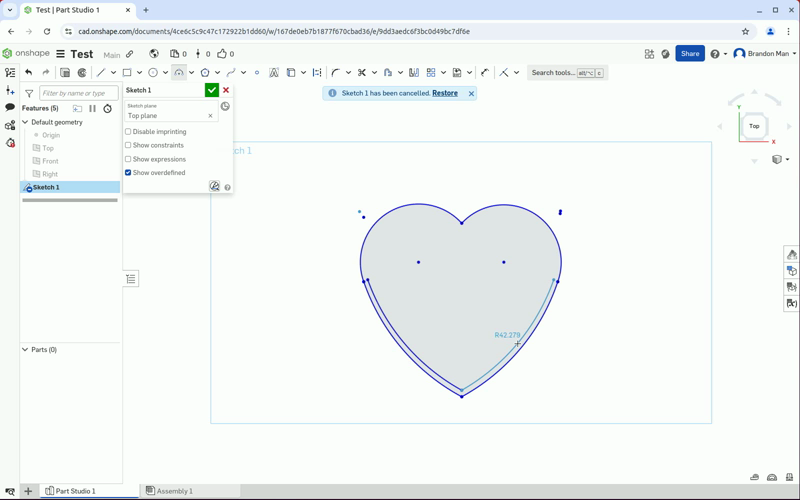
mouse_move(553, 279)
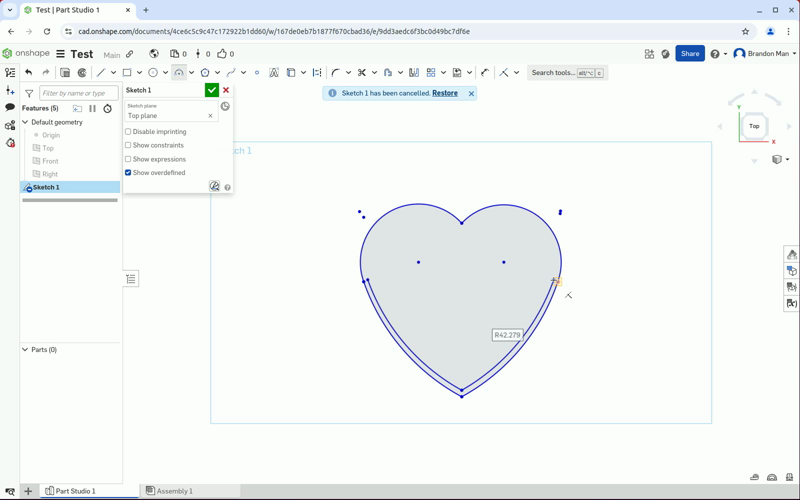
click(553, 279)
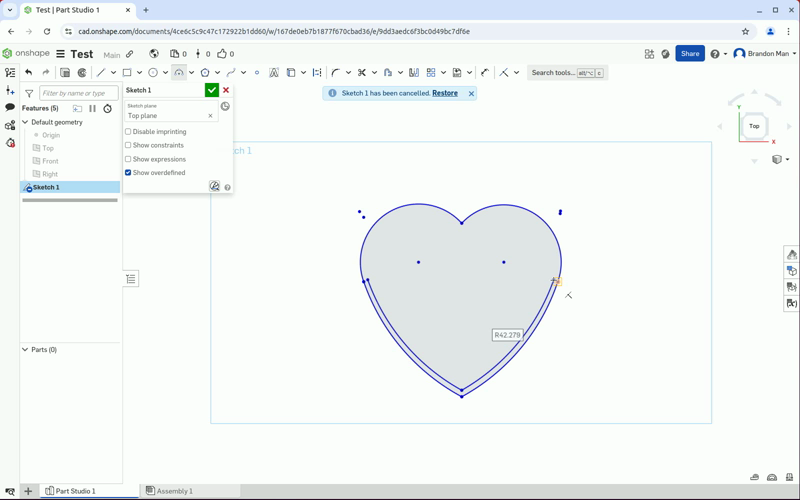
key_down(shift)
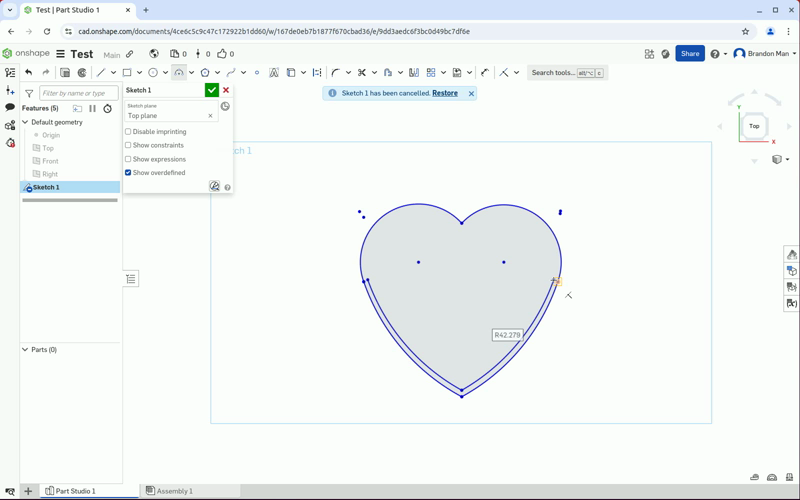
mouse_move(461, 229)
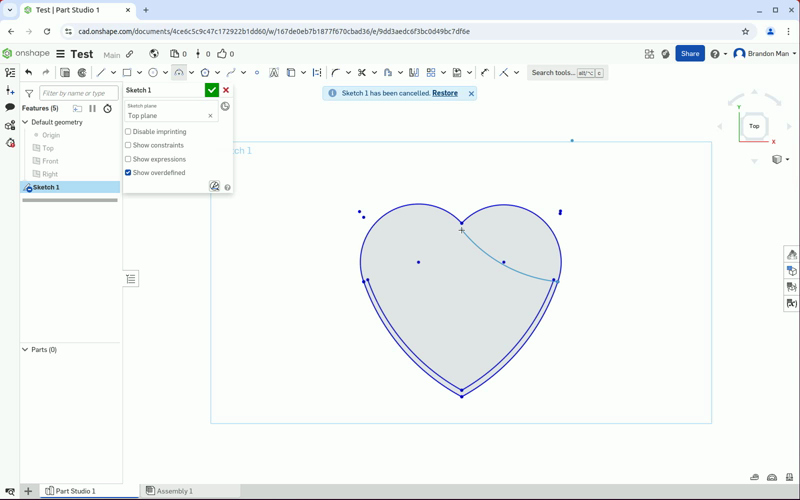
click(461, 229)
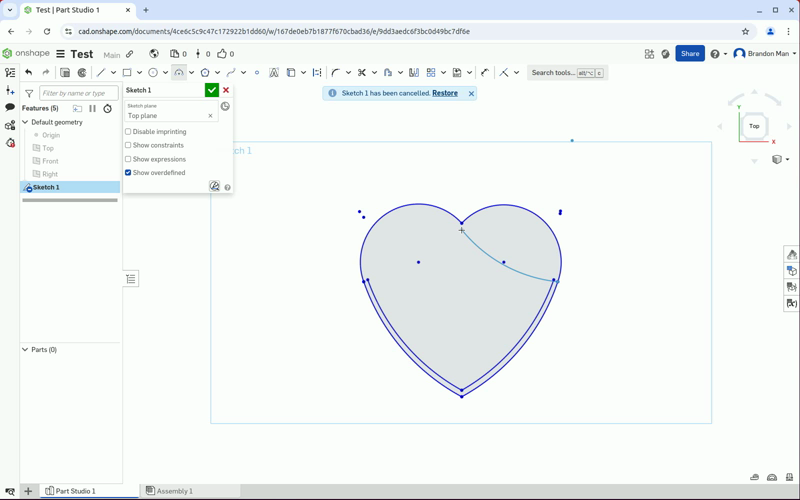
mouse_move(529, 215)
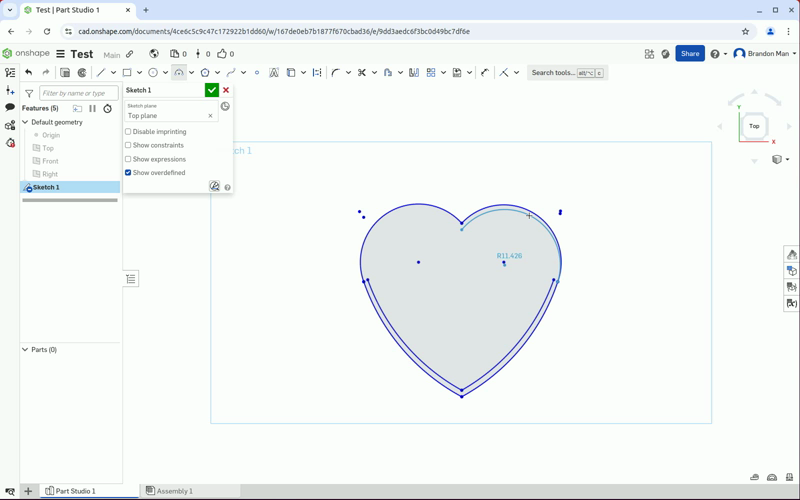
click(529, 215)
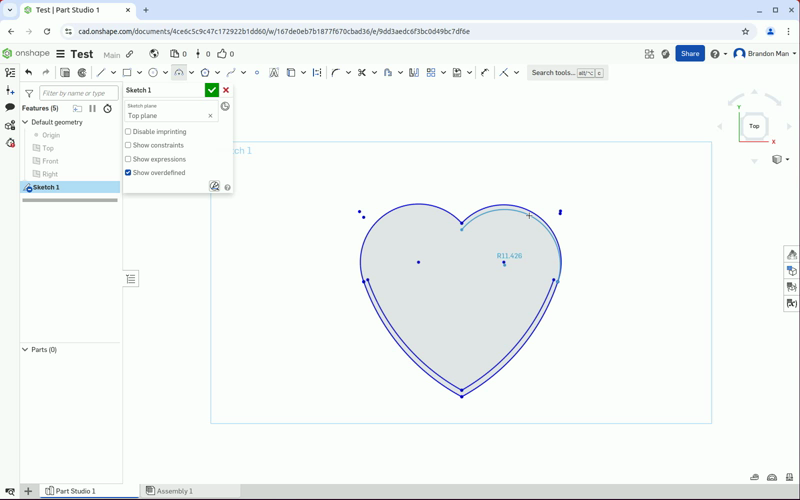
key_up(shift)
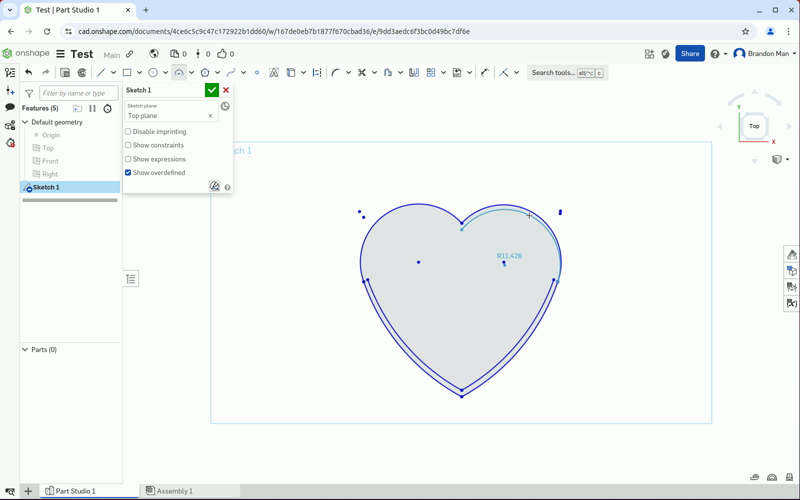
mouse_move(461, 229)
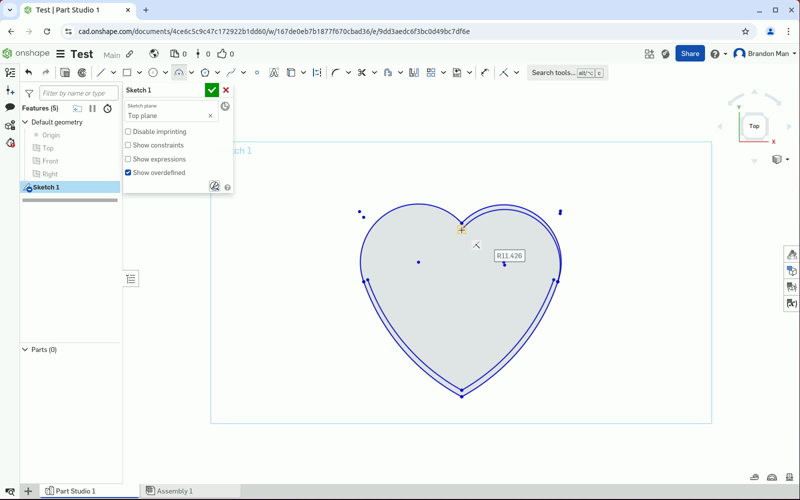
click(461, 229)
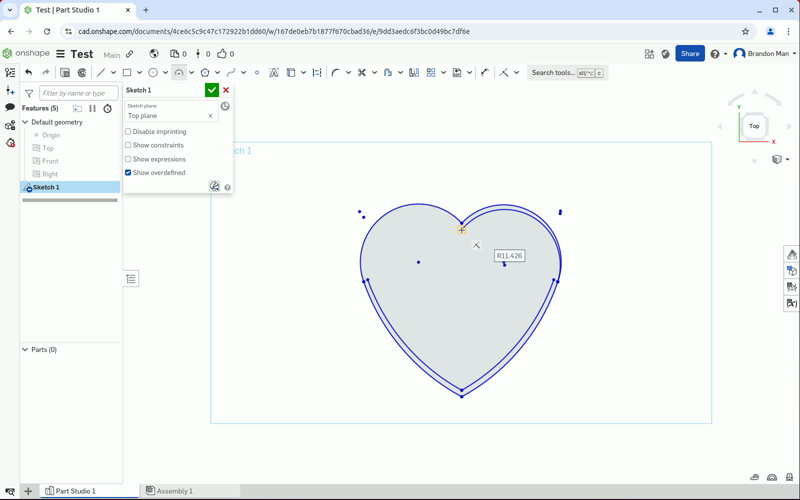
mouse_move(367, 279)
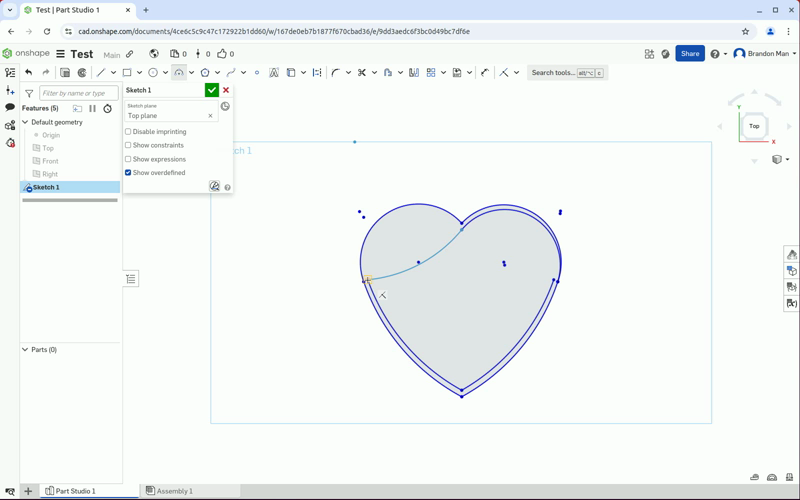
click(367, 279)
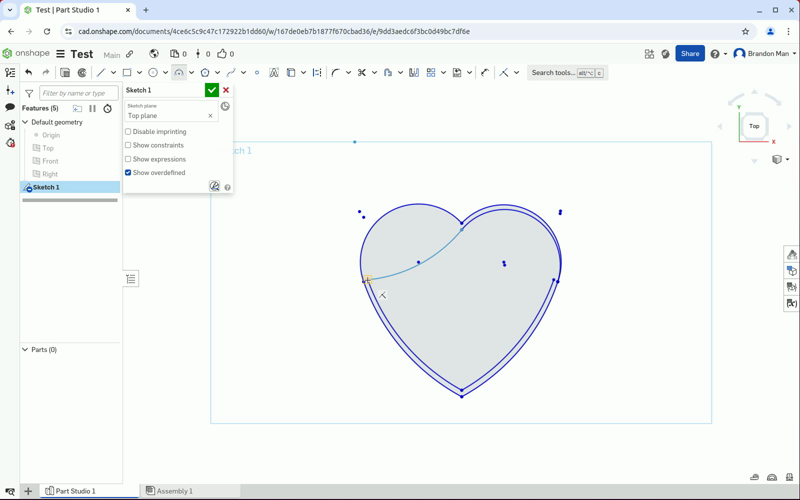
key_down(shift)
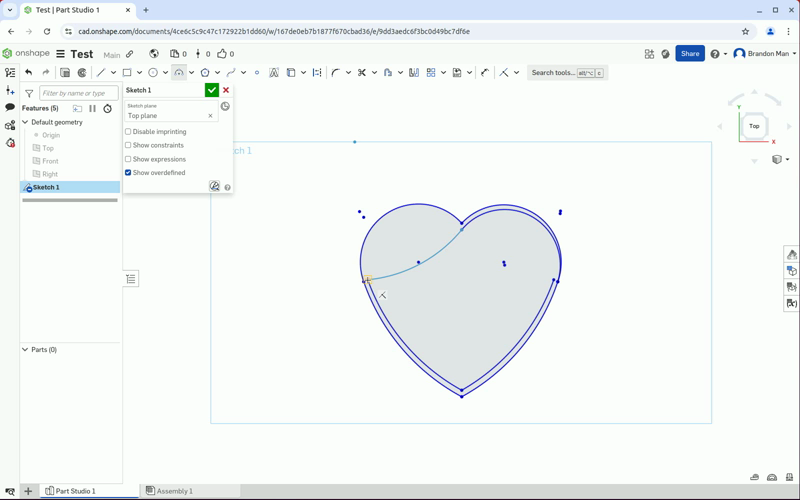
mouse_move(392, 214)
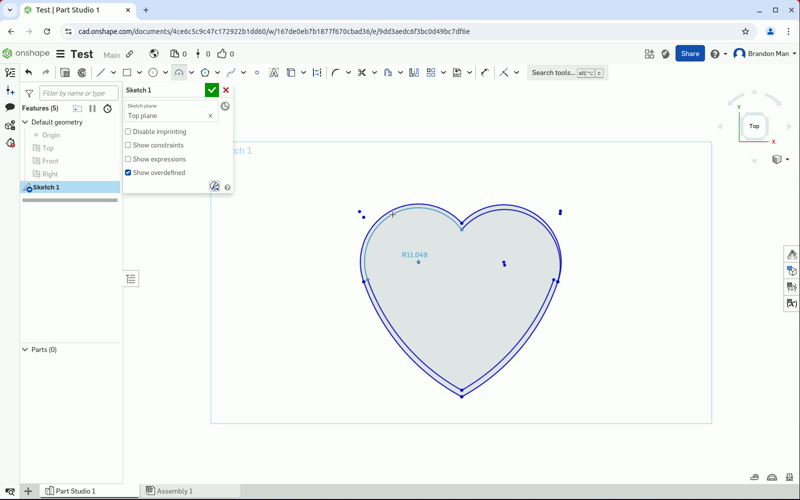
click(392, 214)
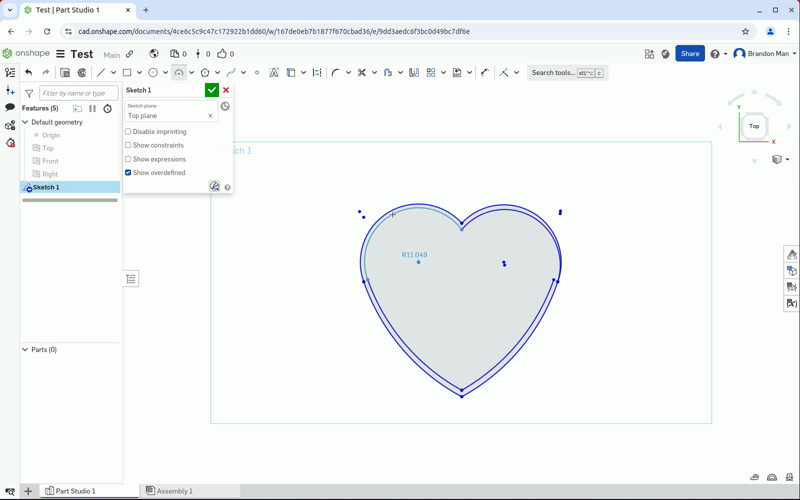
key_up(shift)
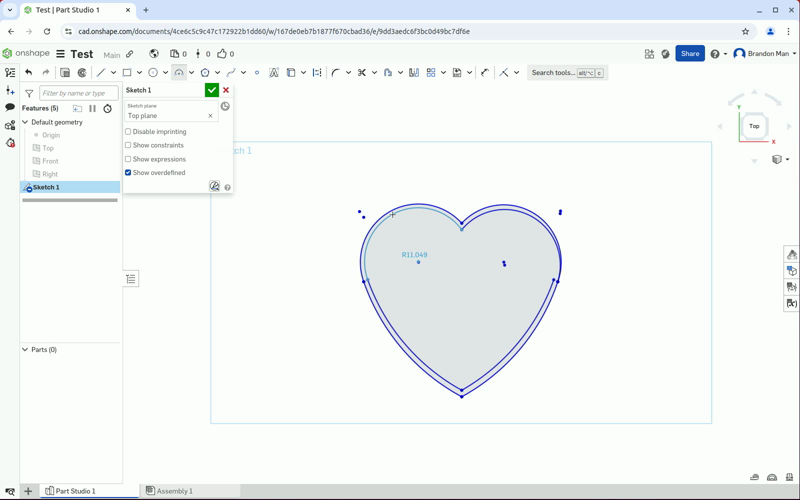
key(esc)
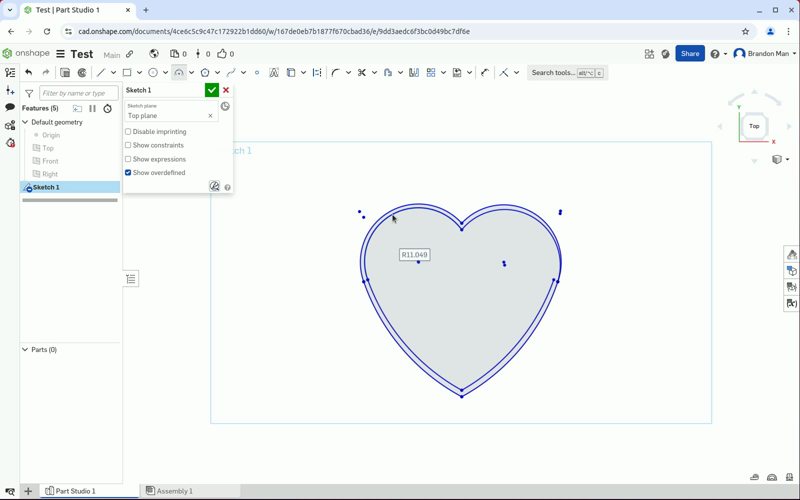
mouse_move(373, 299)
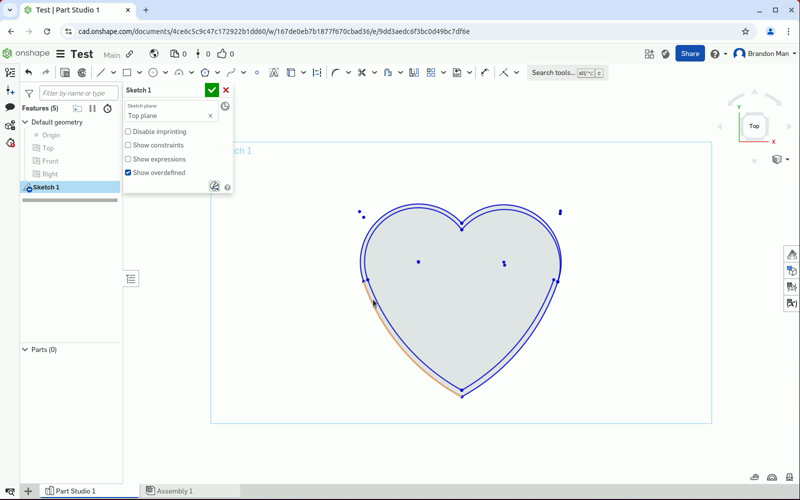
click(373, 299)
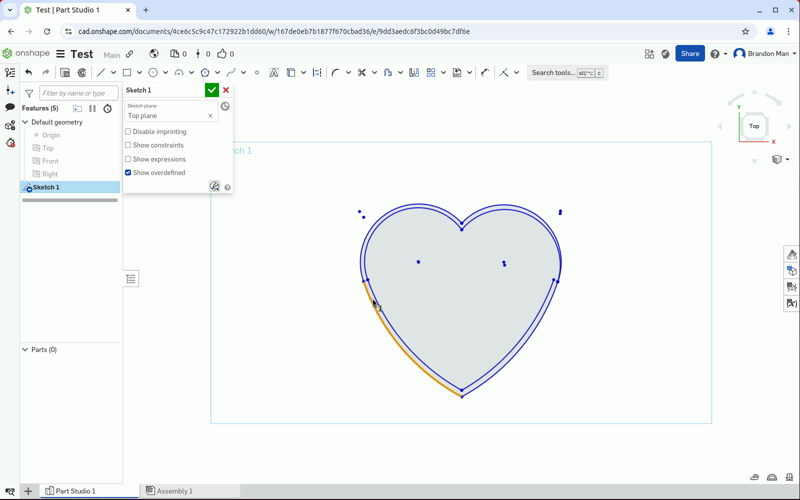
mouse_move(73, 352)
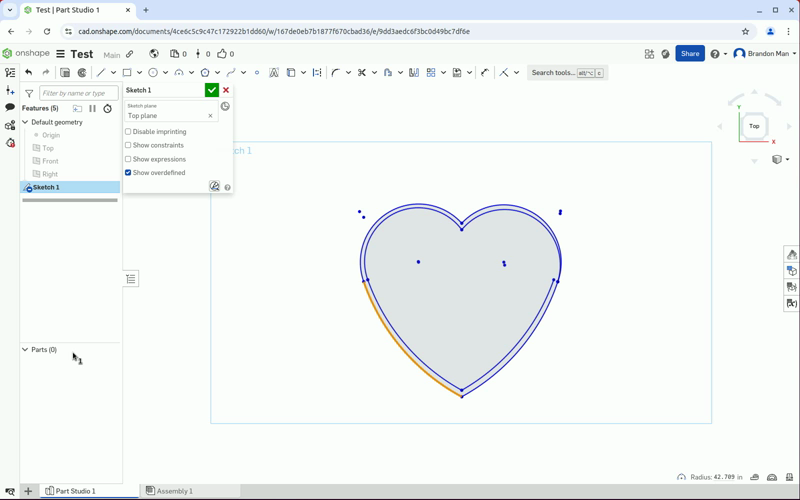
key(shift+y)
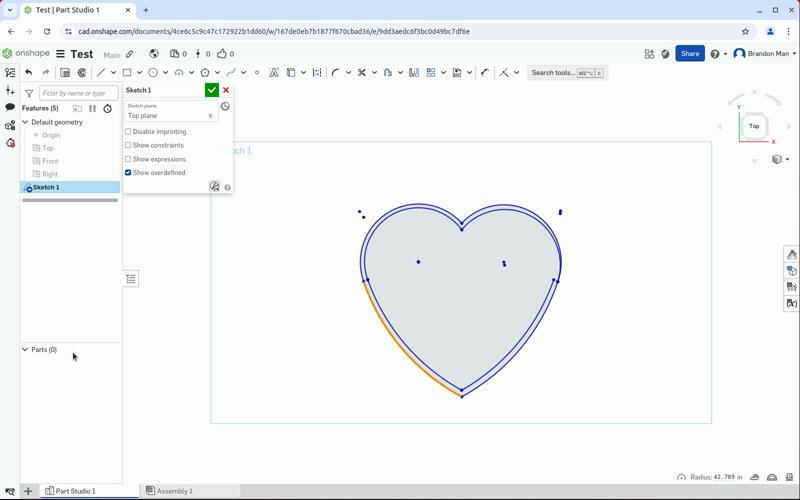
key(shift+e)
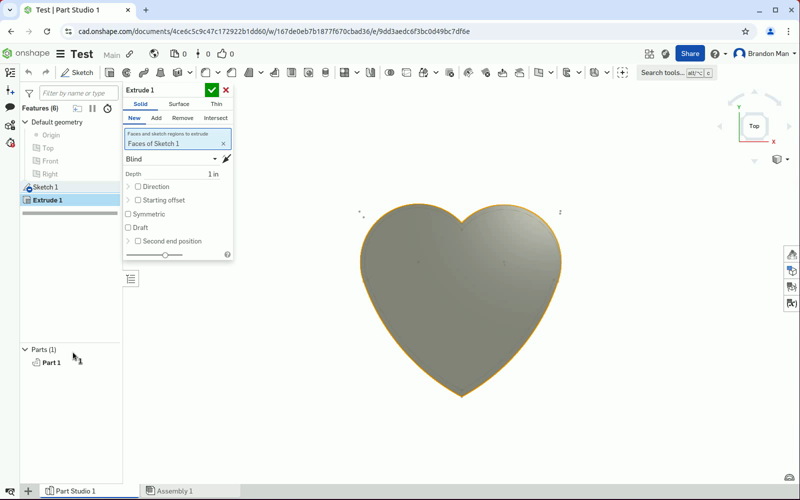
mouse_move(143, 106)
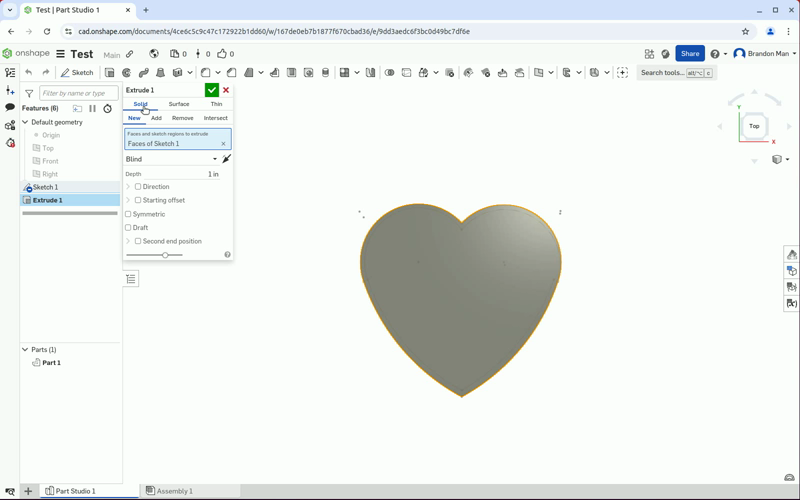
click(143, 106)
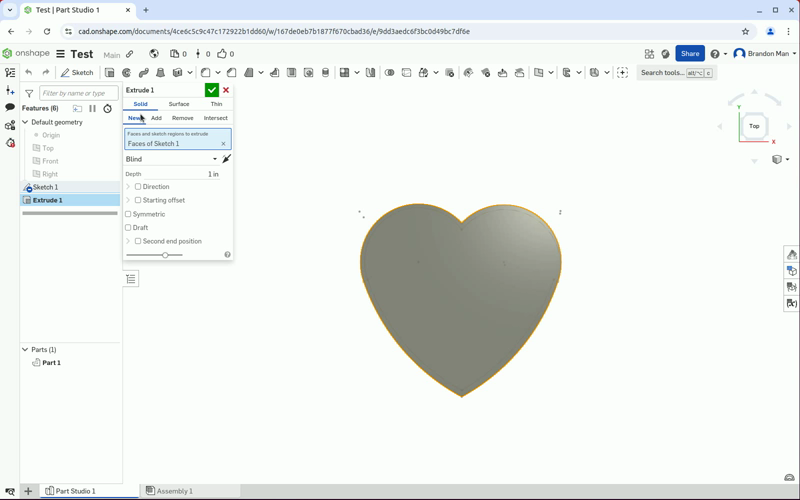
mouse_move(137, 120)
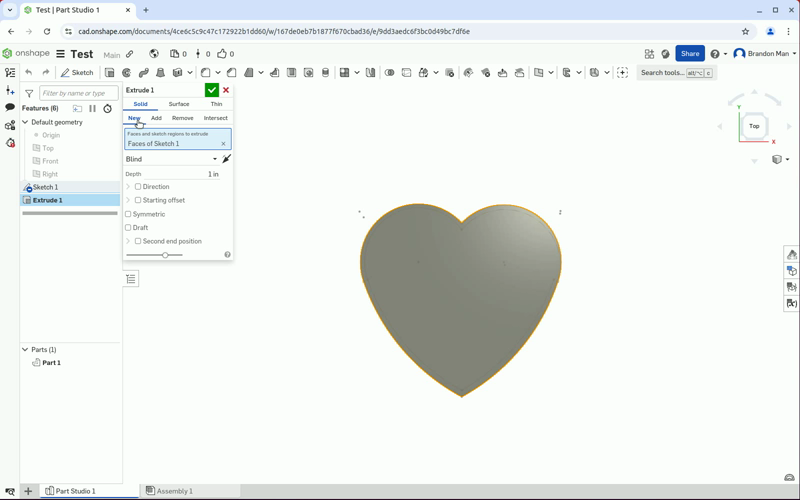
click(137, 120)
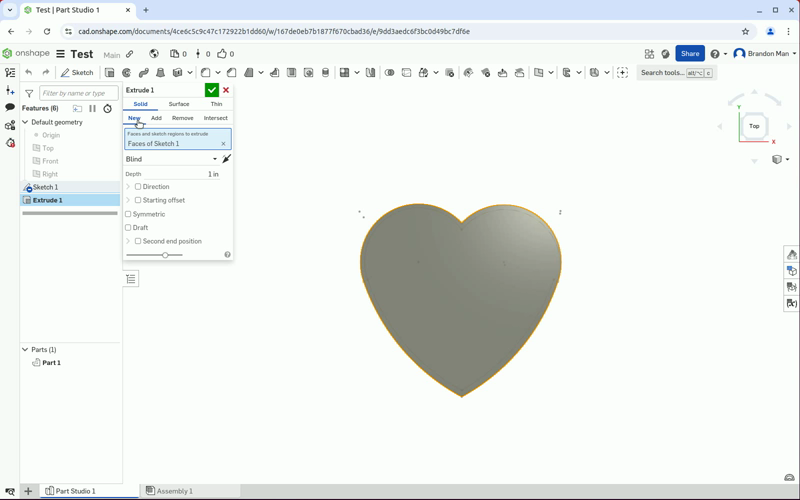
key(tab, 4)
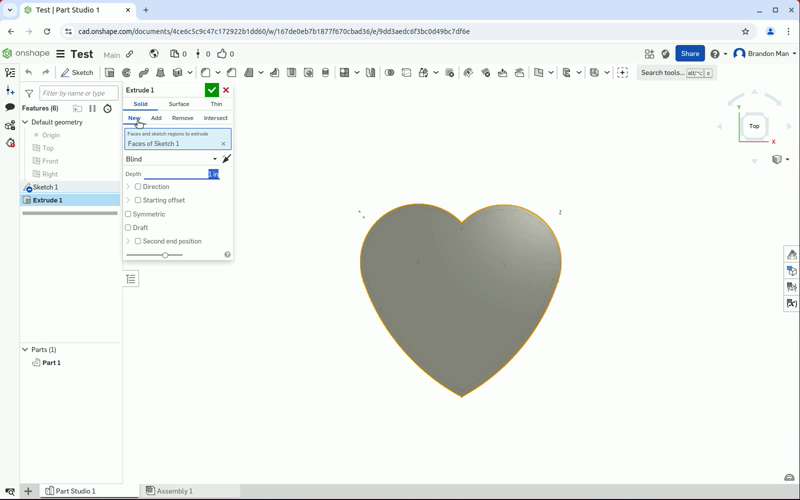
text(-0.963)
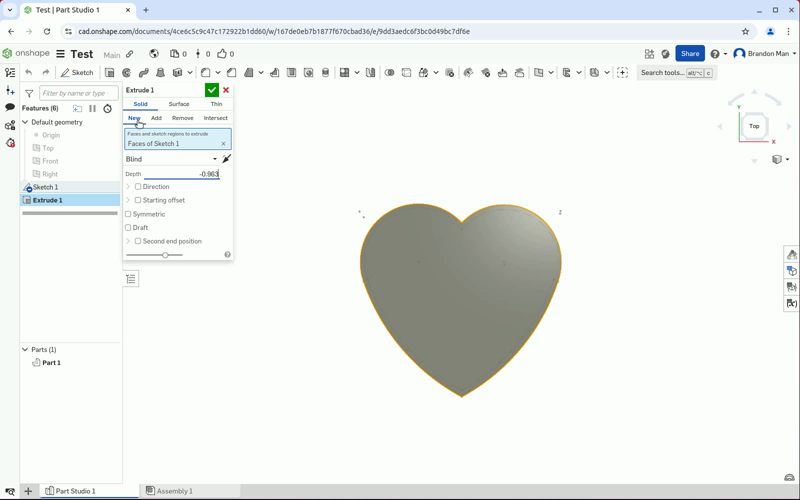
key(enter)
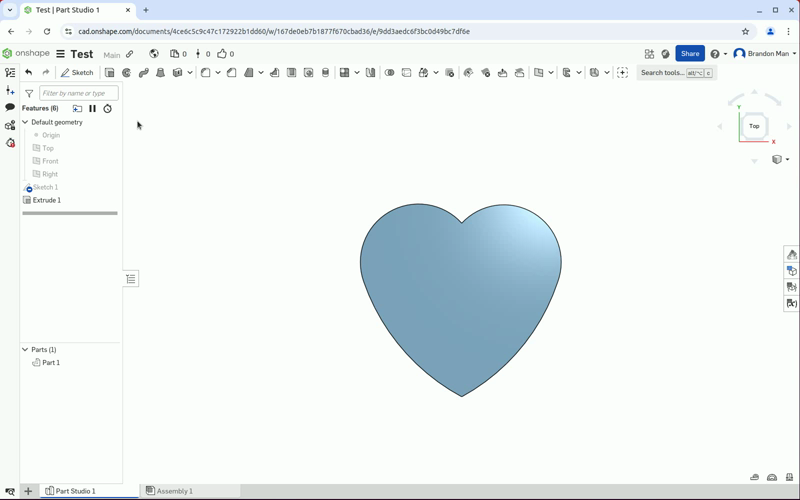
key(shift+h)
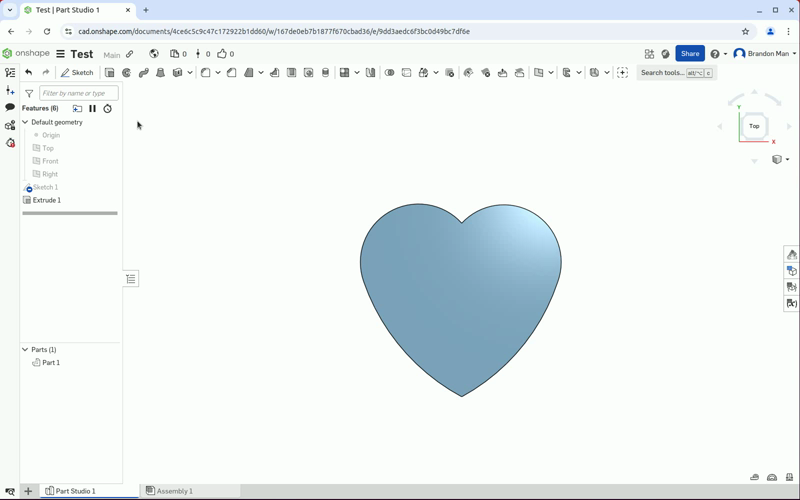
key(shift+h)
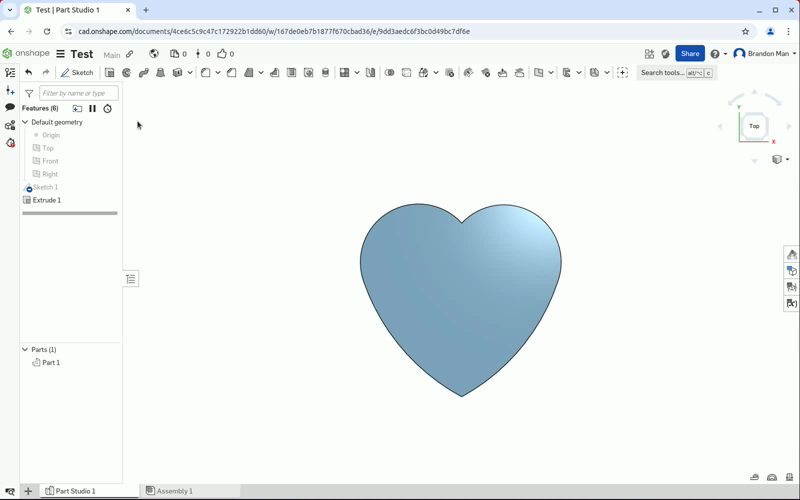
mouse_move(73, 189)
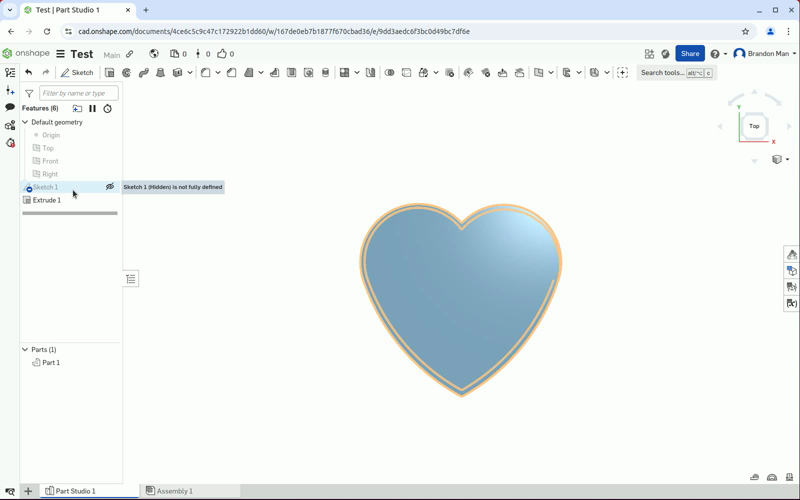
click(73, 189)
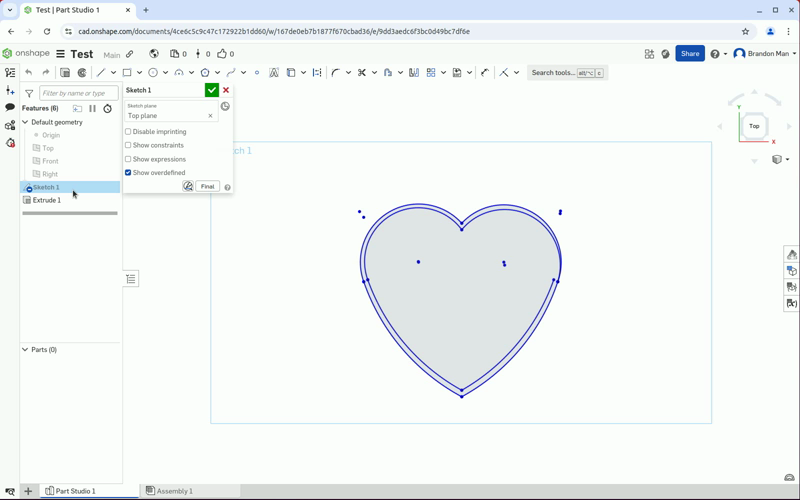
mouse_move(229, 92)
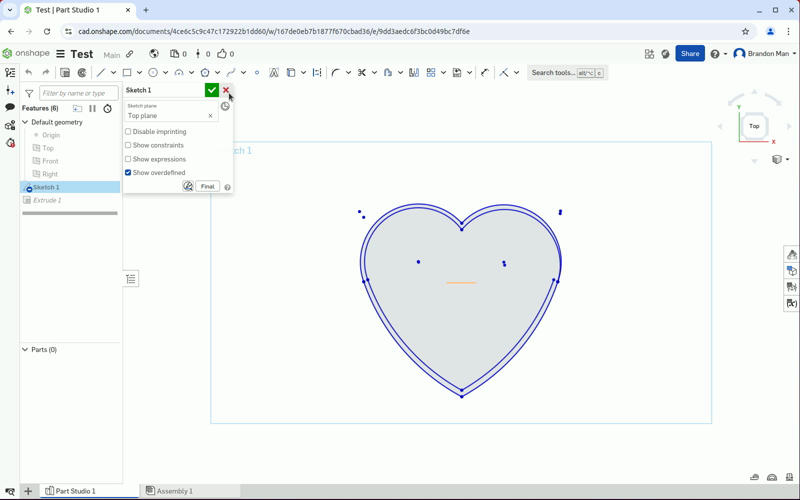
click(229, 92)
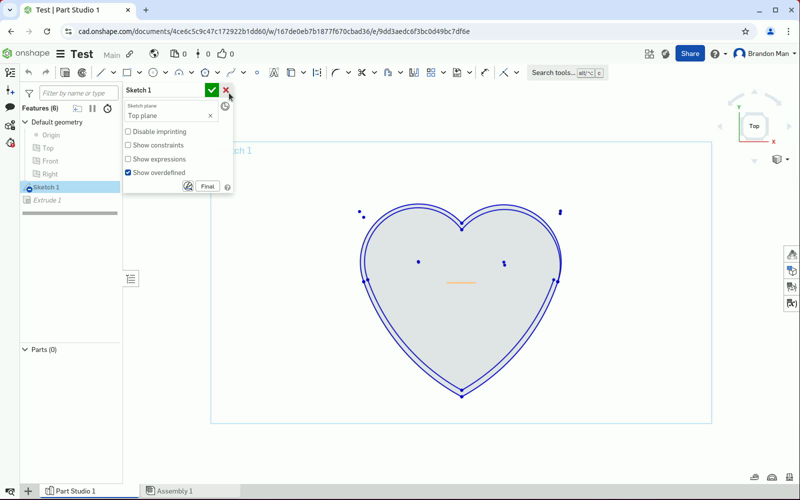
key(shift+s)
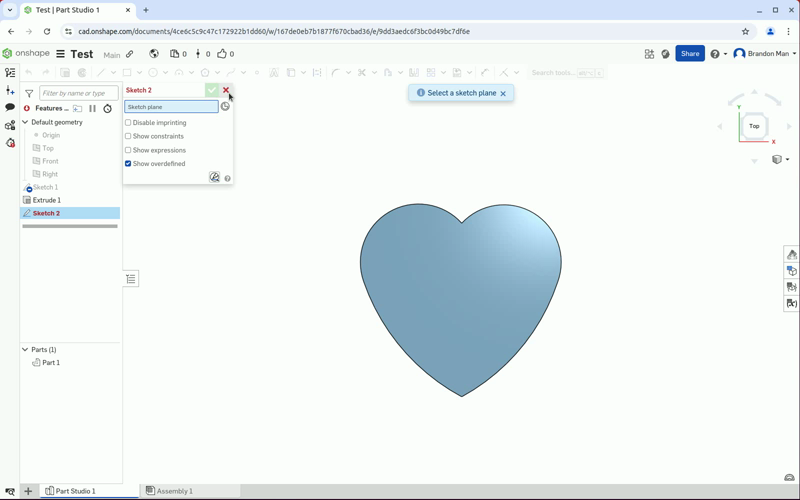
mouse_move(73, 150)
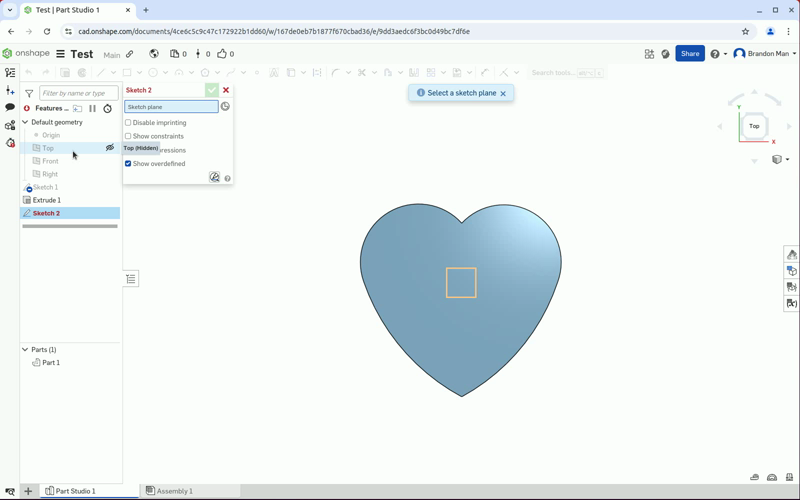
click(73, 150)
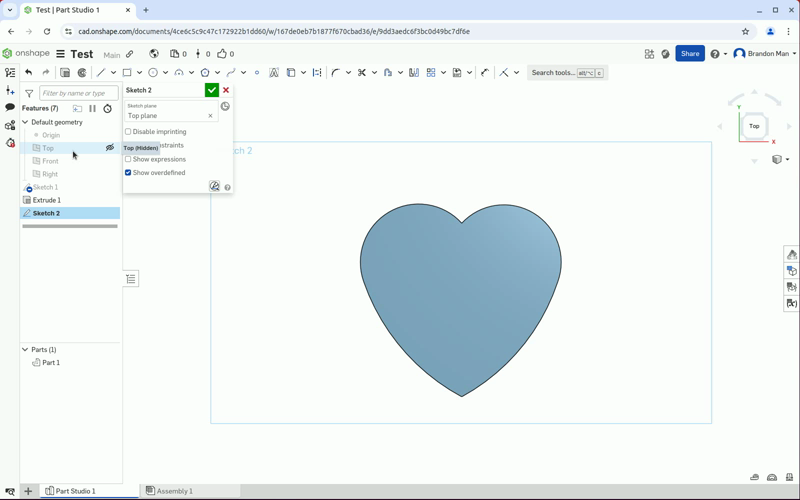
mouse_move(73, 352)
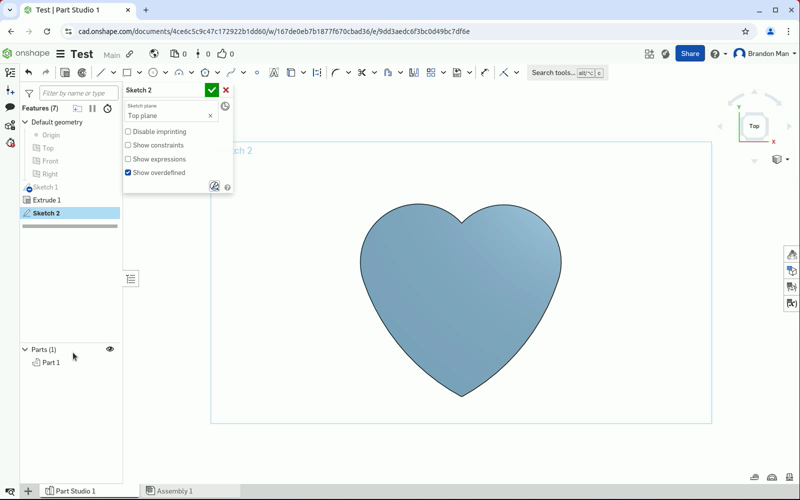
key(y)
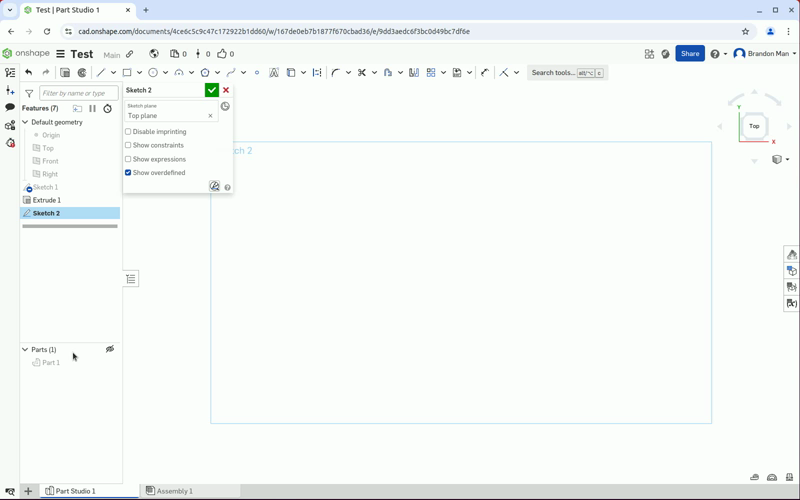
key(a)
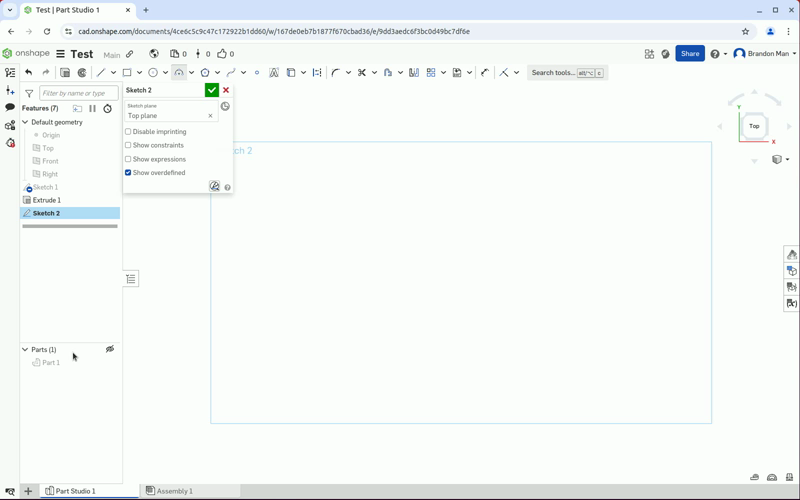
key_down(shift)
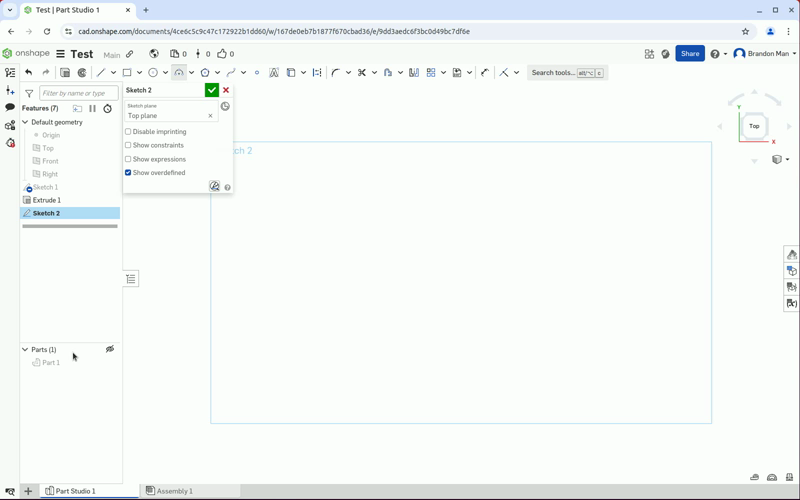
mouse_move(363, 281)
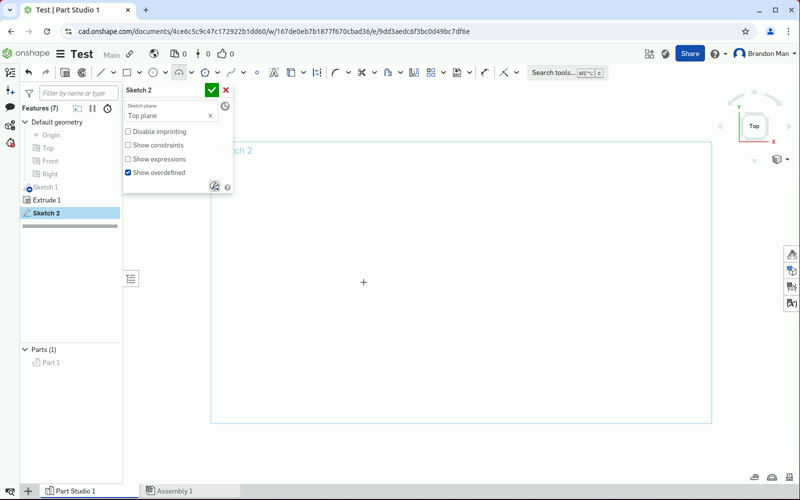
click(363, 281)
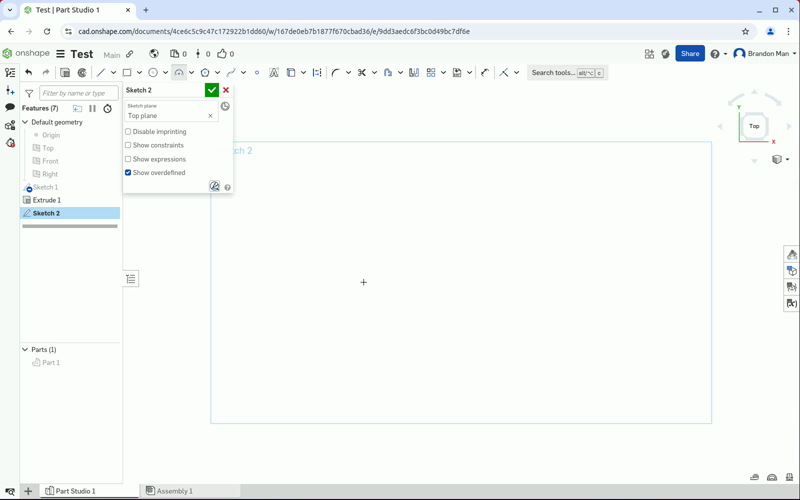
key_up(shift)
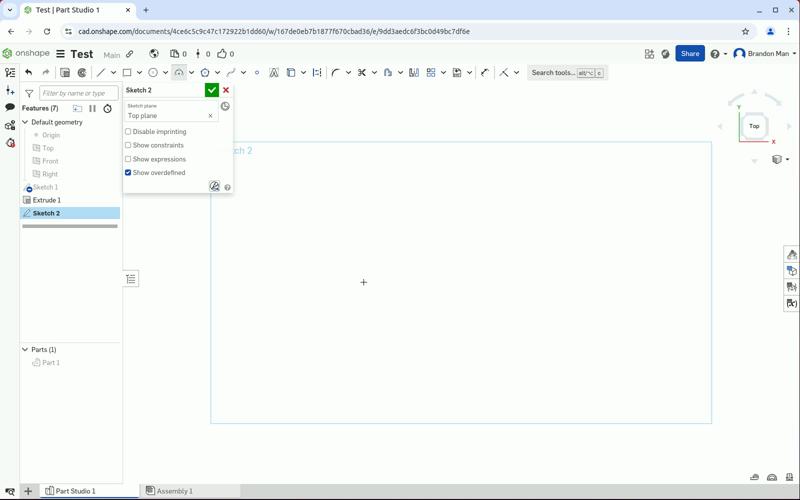
key_down(shift)
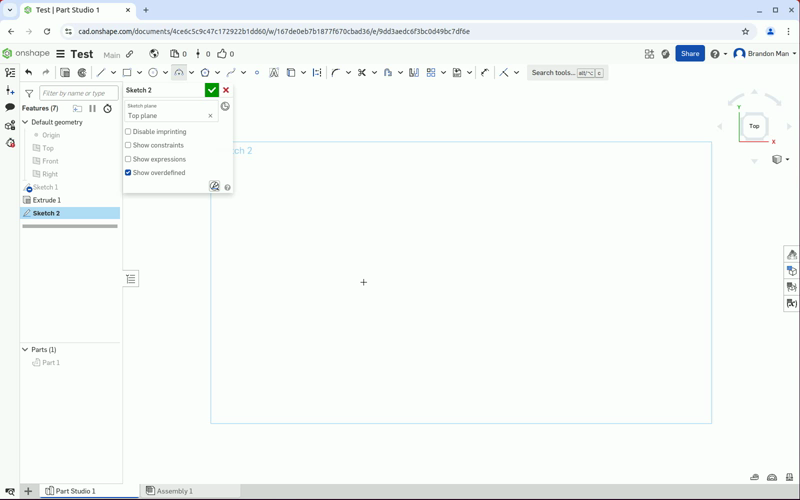
mouse_move(461, 396)
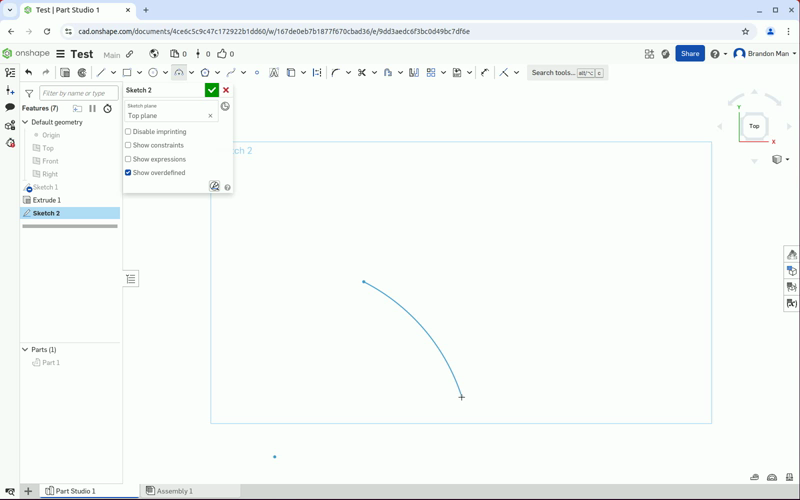
click(461, 396)
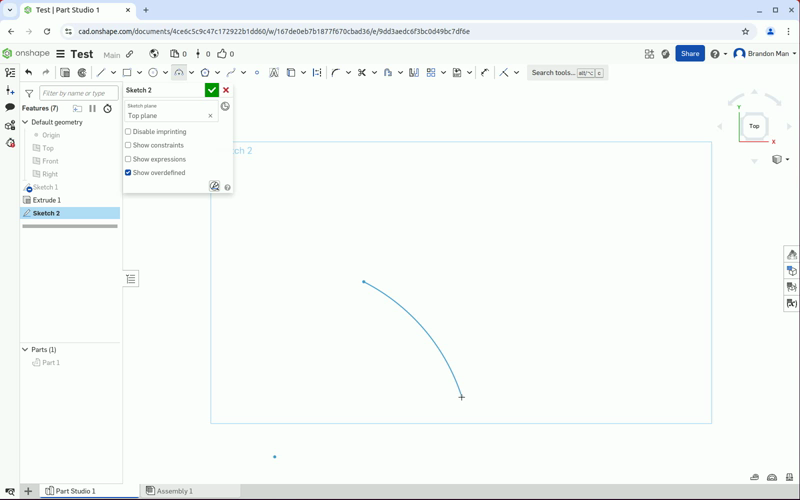
mouse_move(401, 348)
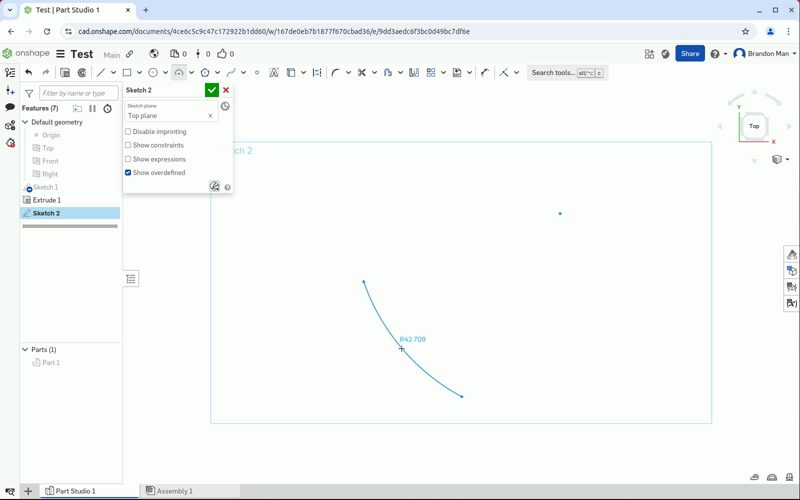
click(401, 348)
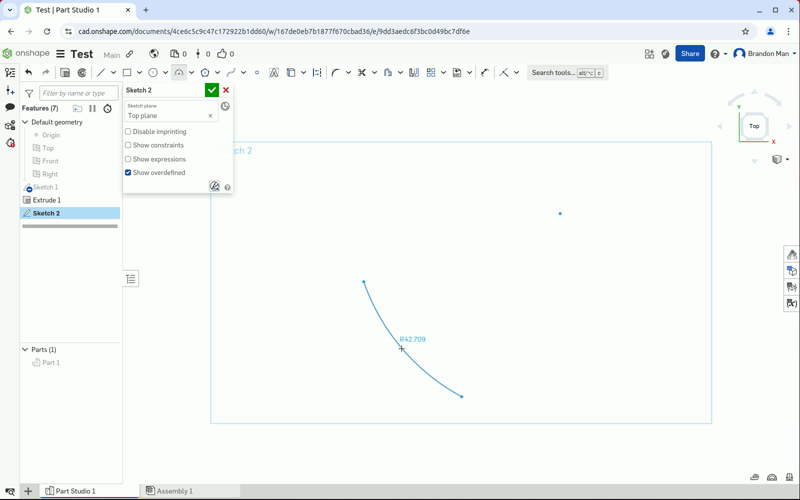
key_up(shift)
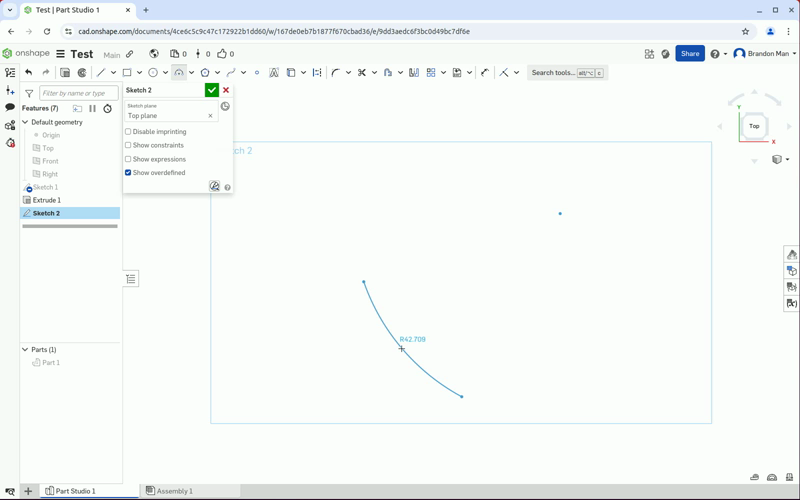
mouse_move(461, 396)
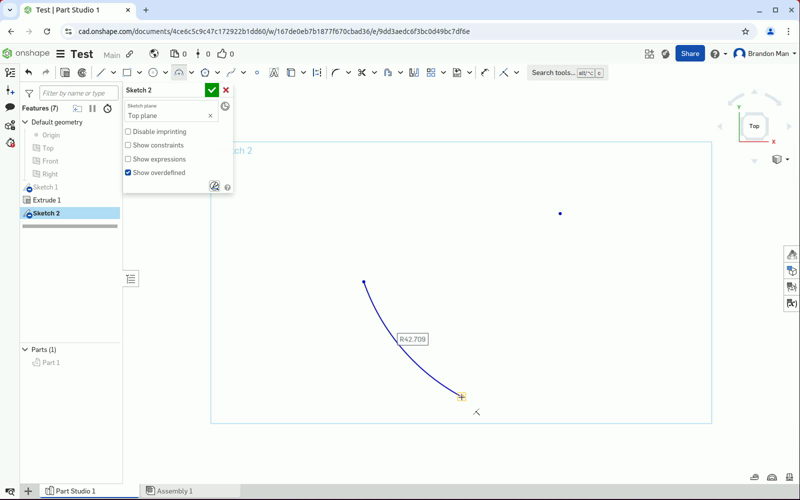
click(461, 396)
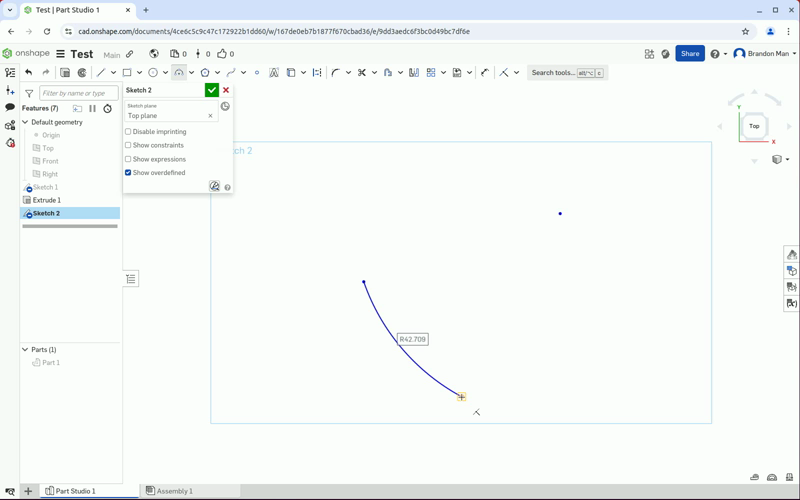
key_down(shift)
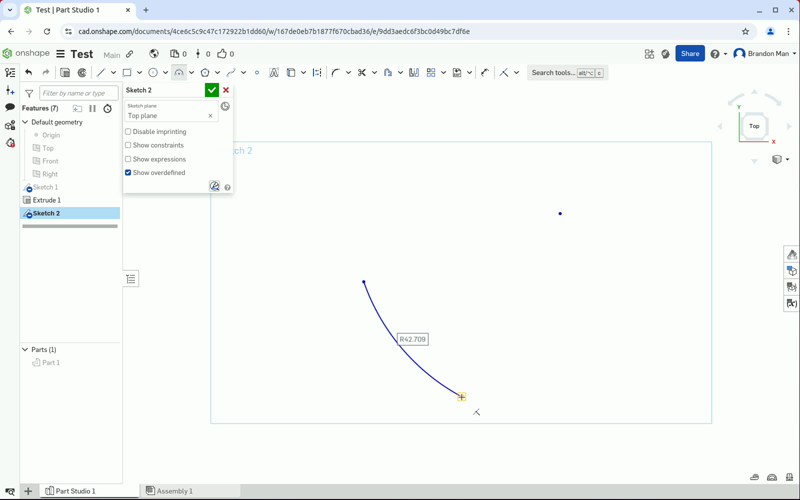
mouse_move(557, 281)
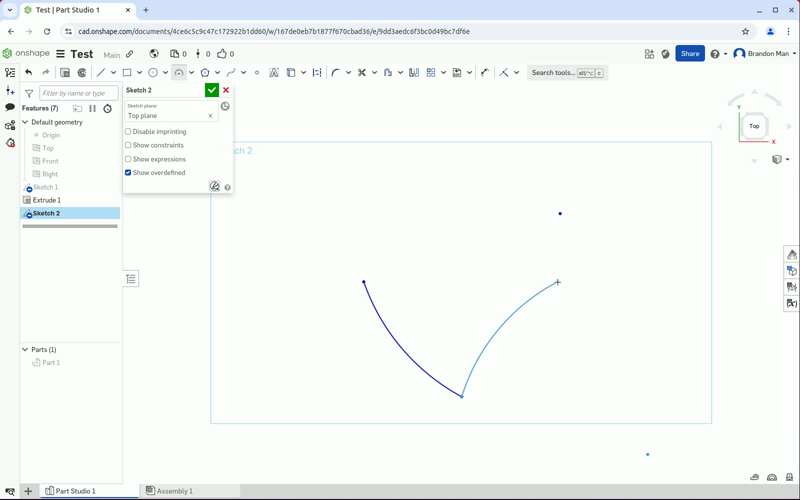
click(557, 281)
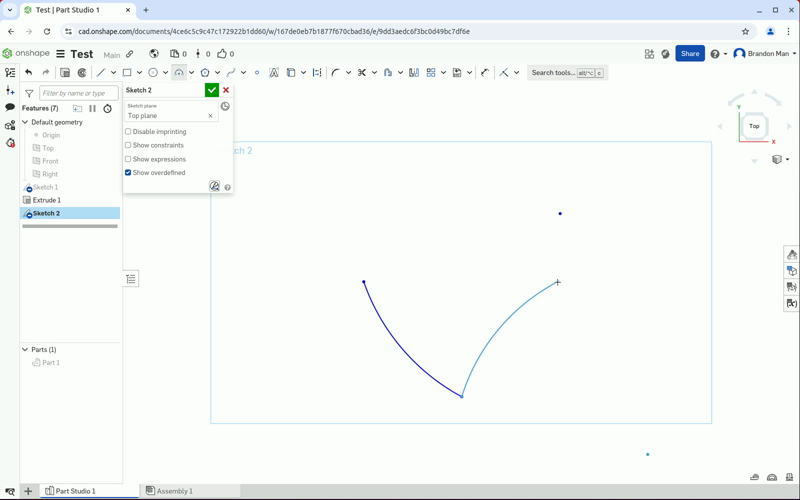
mouse_move(520, 348)
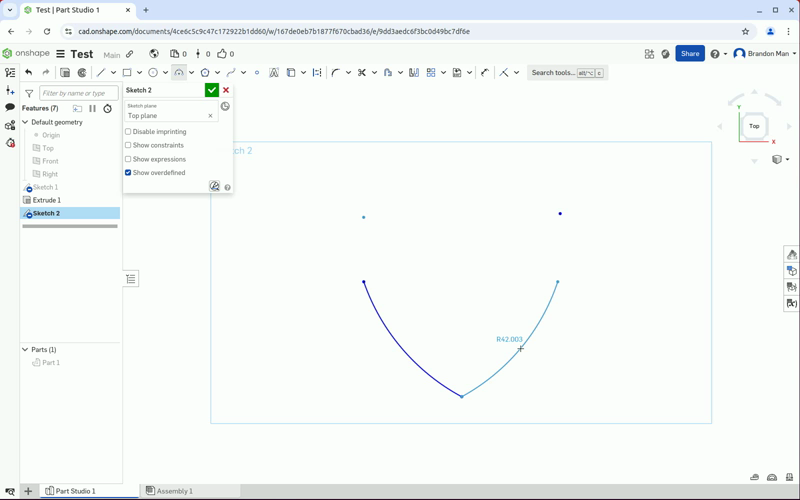
click(520, 348)
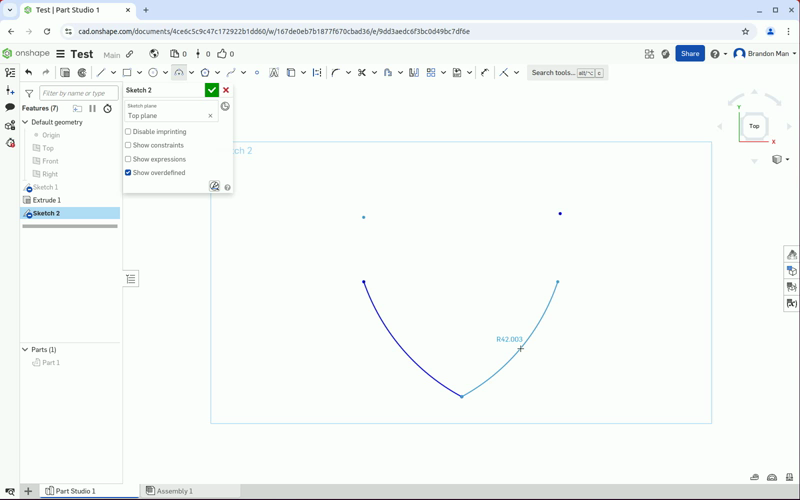
key_up(shift)
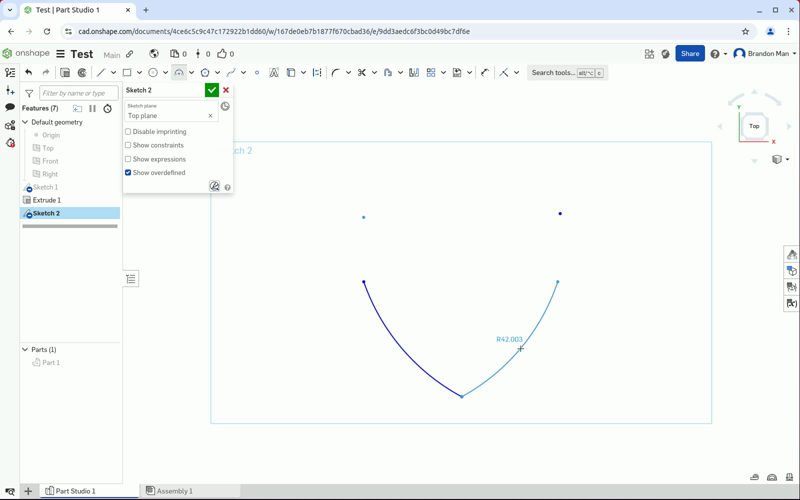
mouse_move(557, 281)
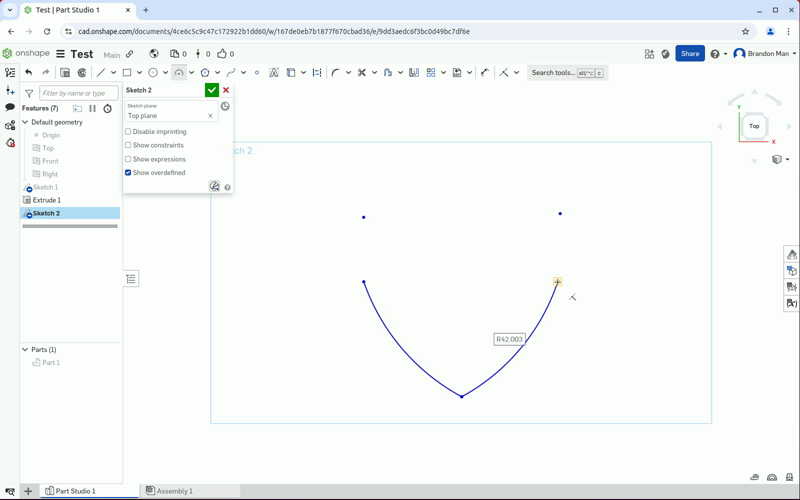
click(557, 281)
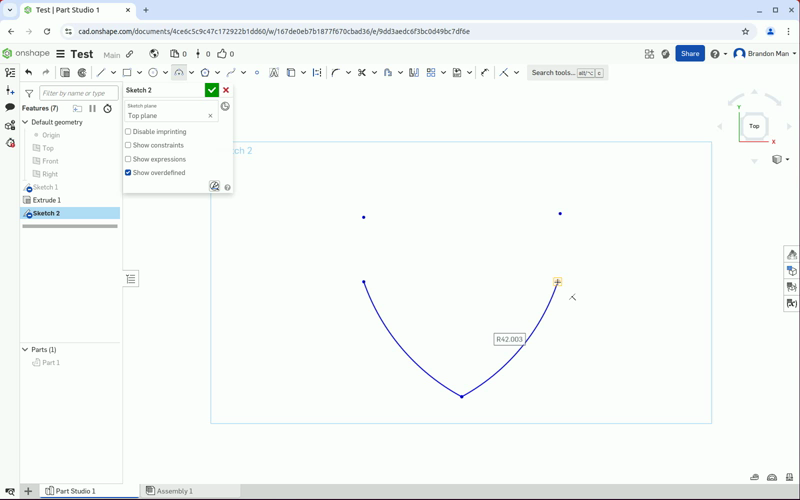
key_down(shift)
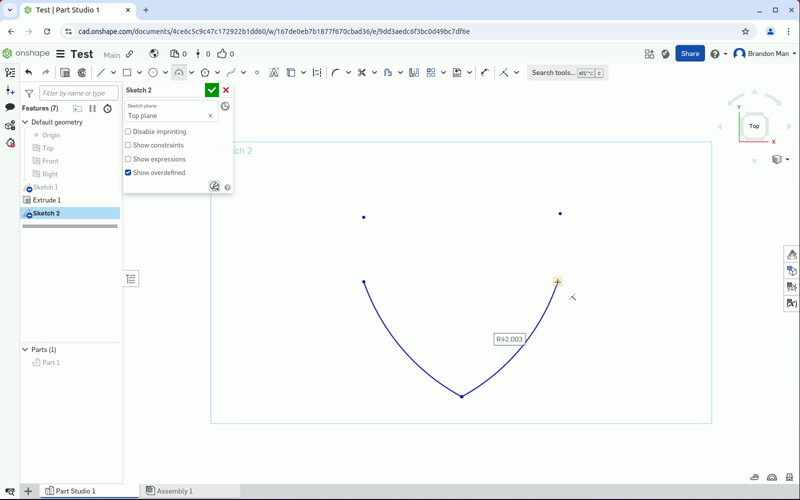
mouse_move(461, 223)
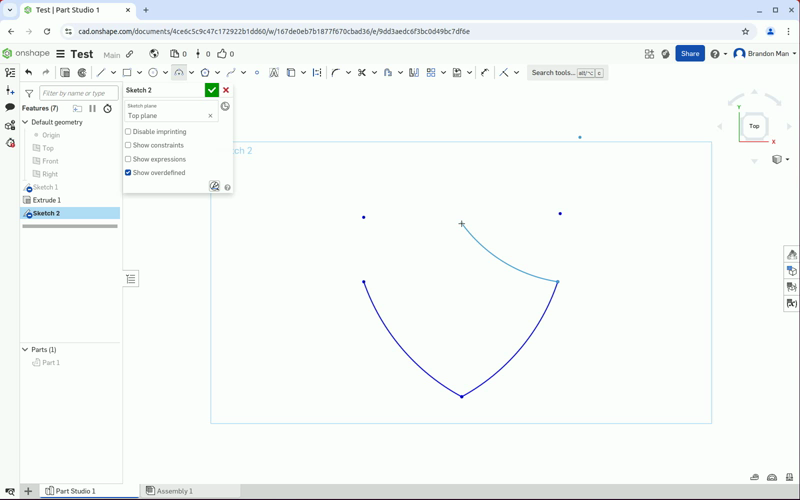
click(461, 223)
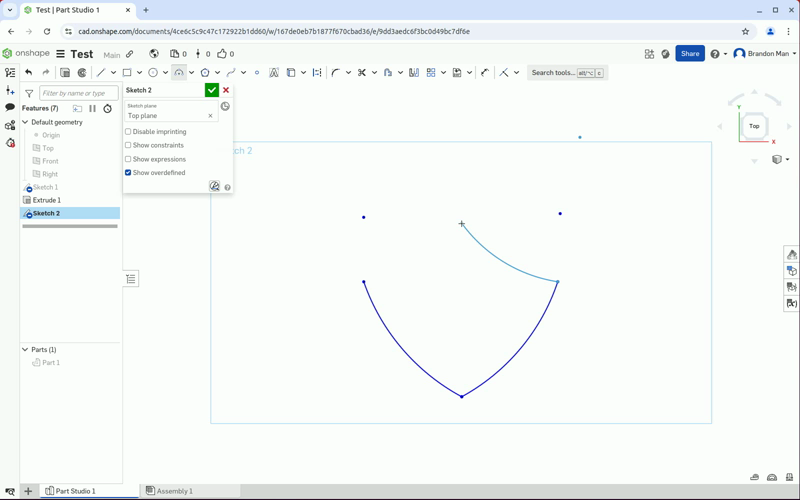
mouse_move(533, 213)
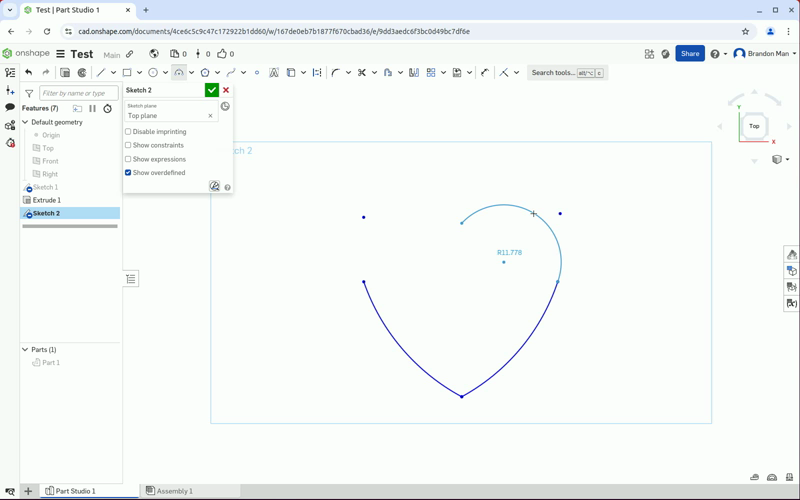
click(533, 213)
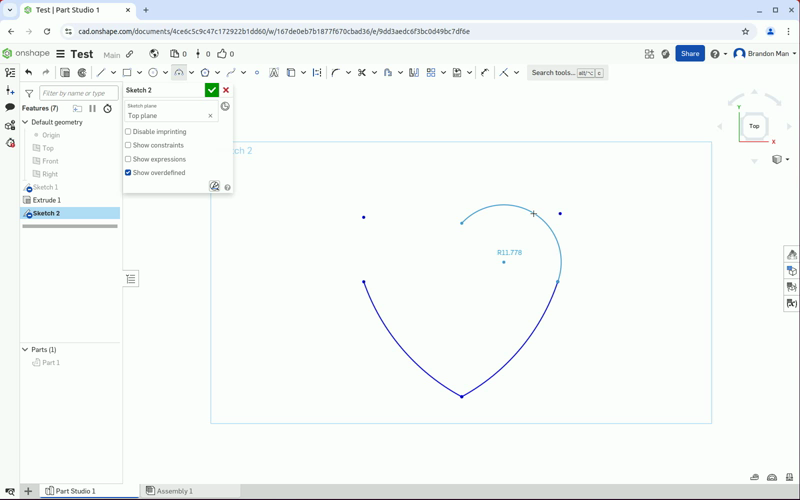
key_up(shift)
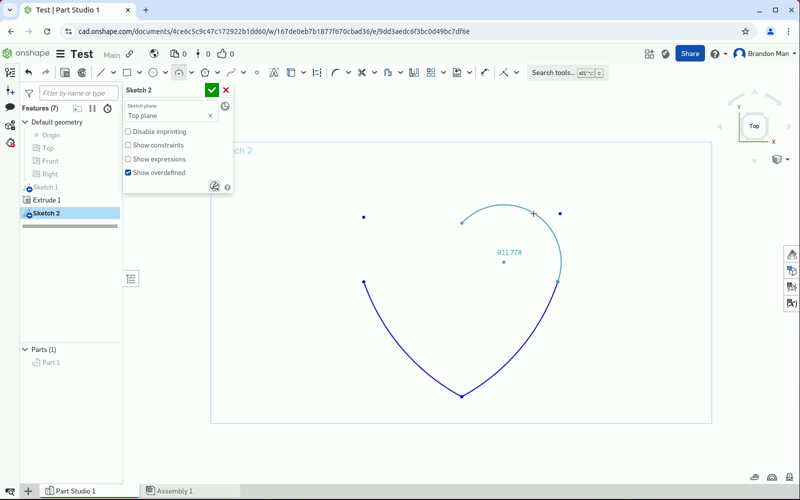
mouse_move(461, 223)
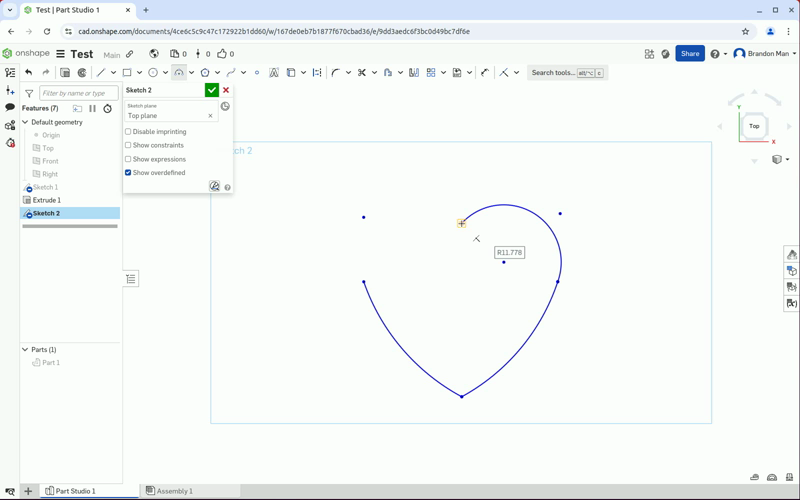
click(461, 223)
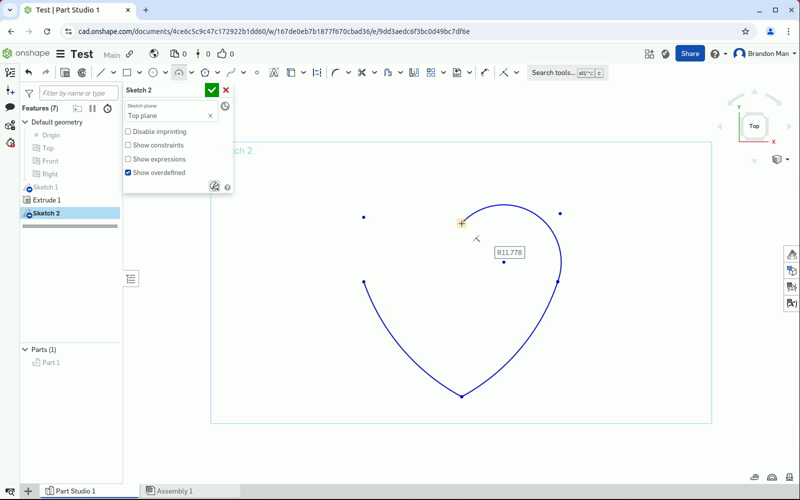
mouse_move(363, 281)
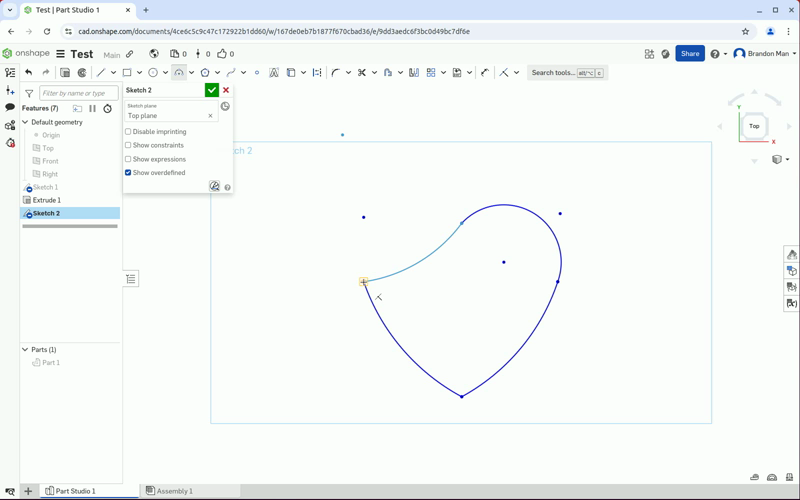
click(363, 281)
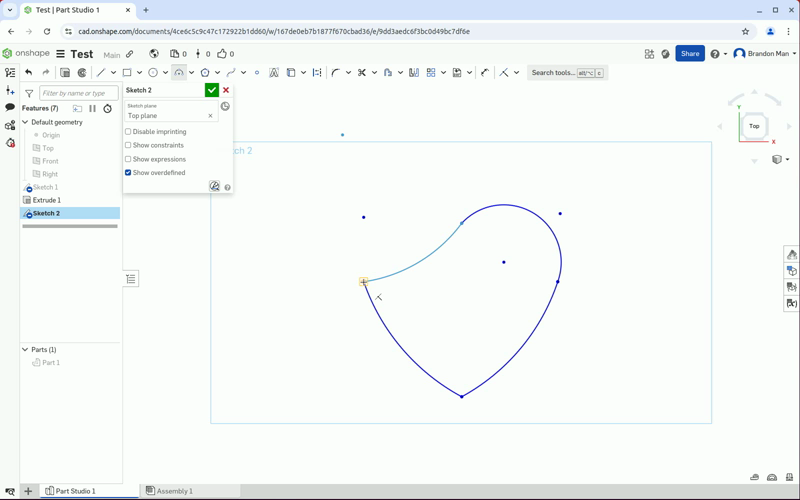
key_down(shift)
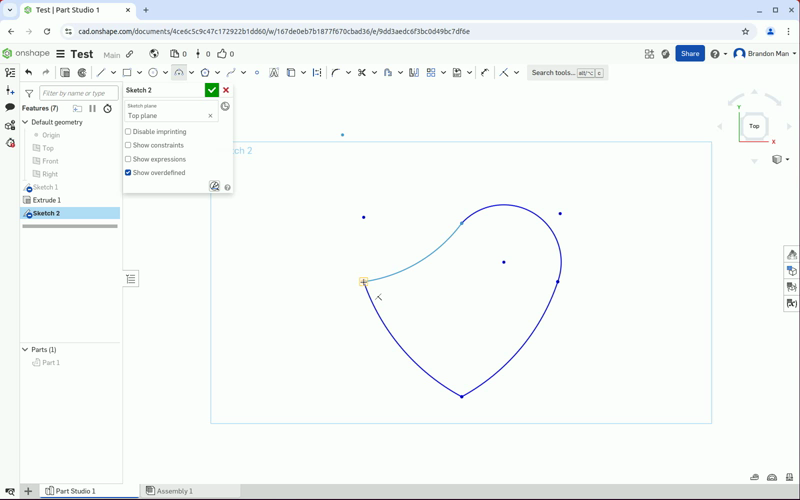
mouse_move(388, 212)
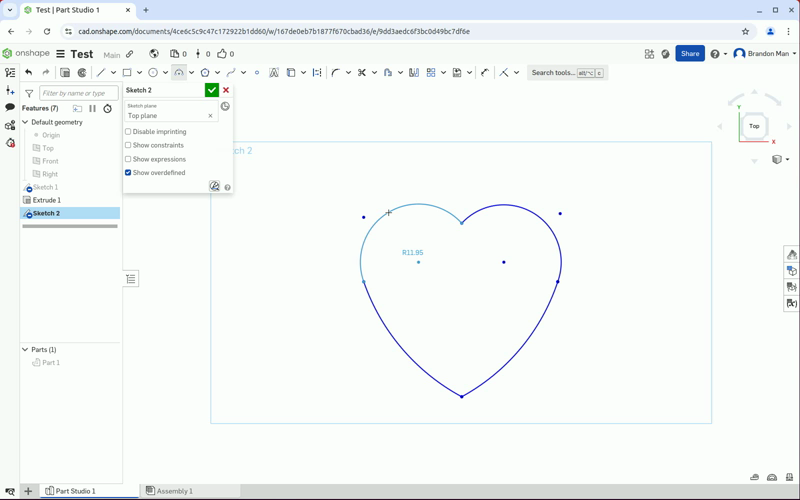
click(388, 212)
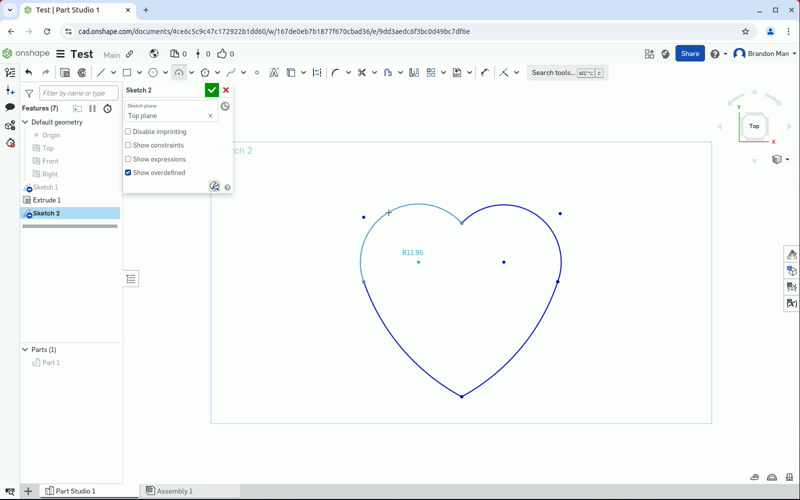
key_up(shift)
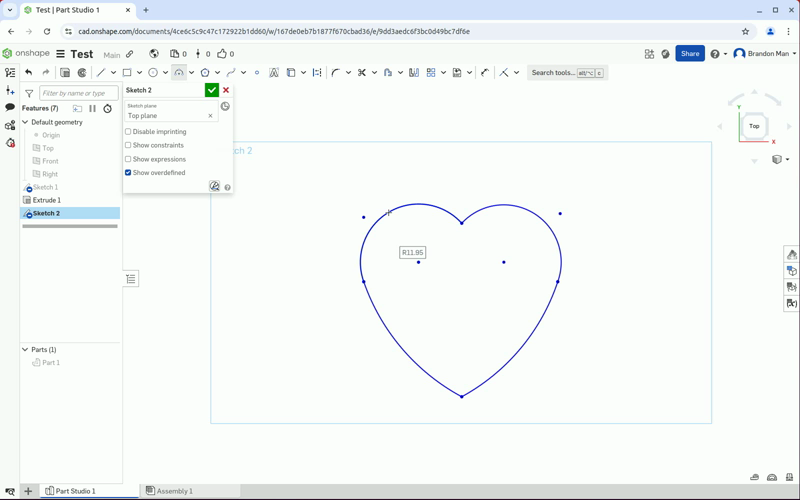
key(esc)
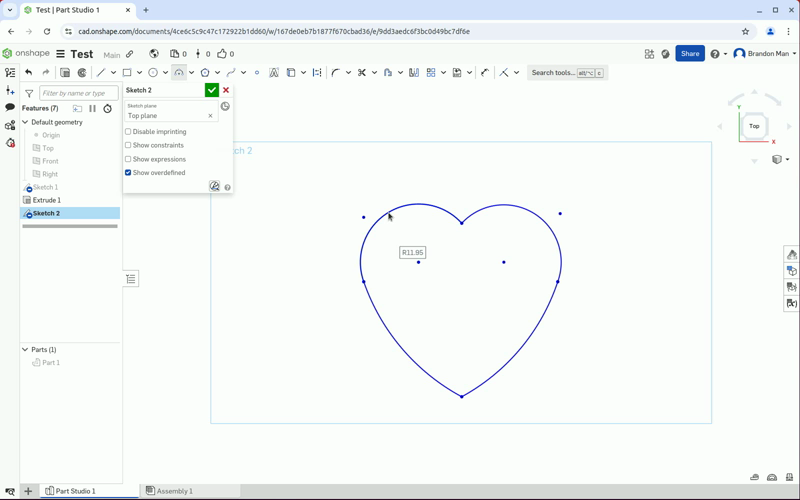
mouse_move(404, 260)
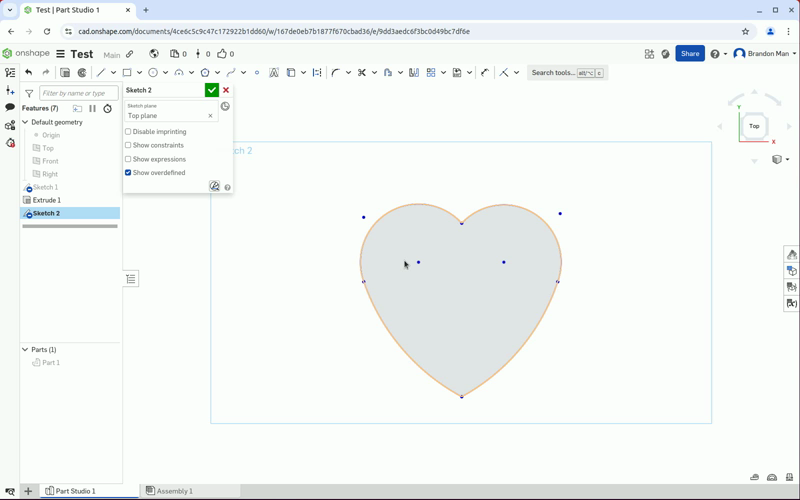
click(404, 260)
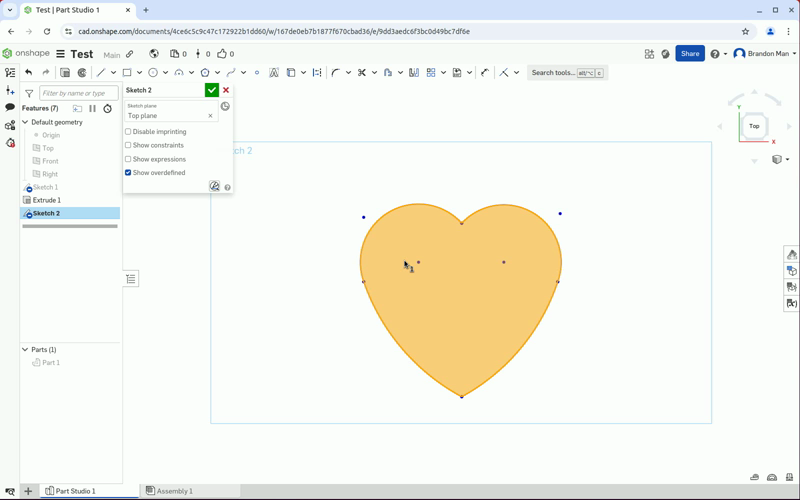
mouse_move(73, 352)
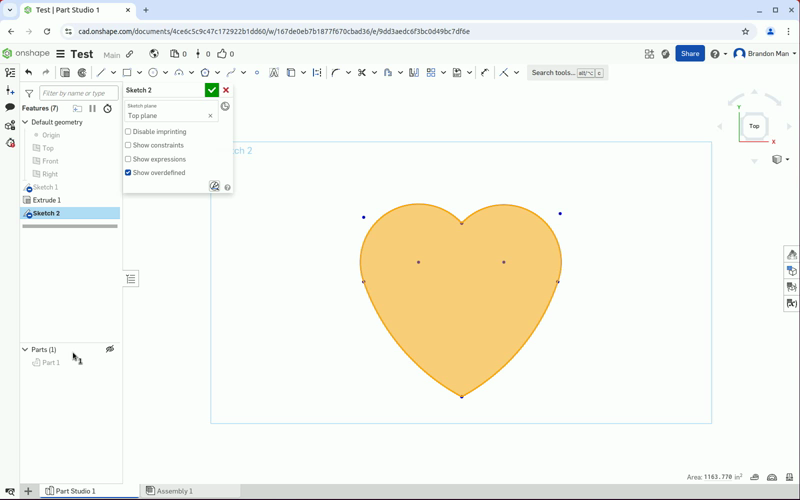
key(shift+y)
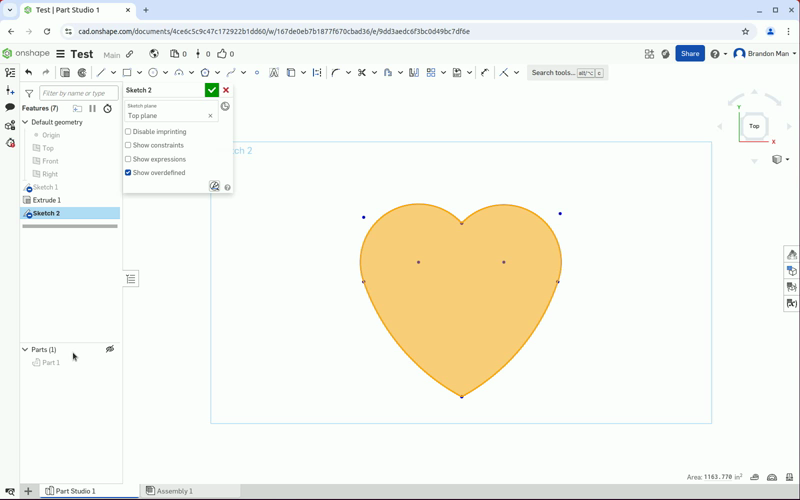
key(shift+e)
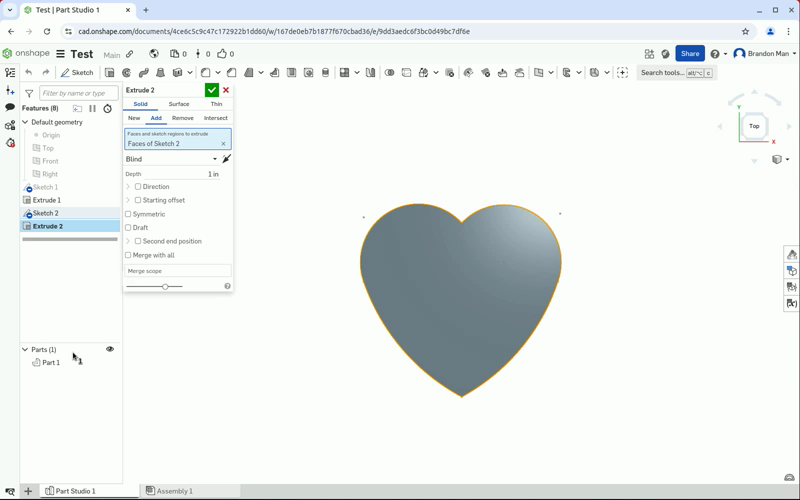
mouse_move(143, 106)
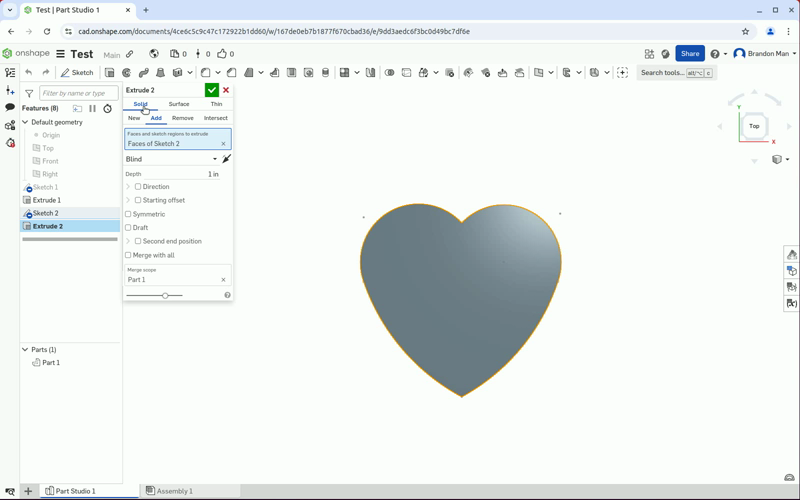
click(143, 106)
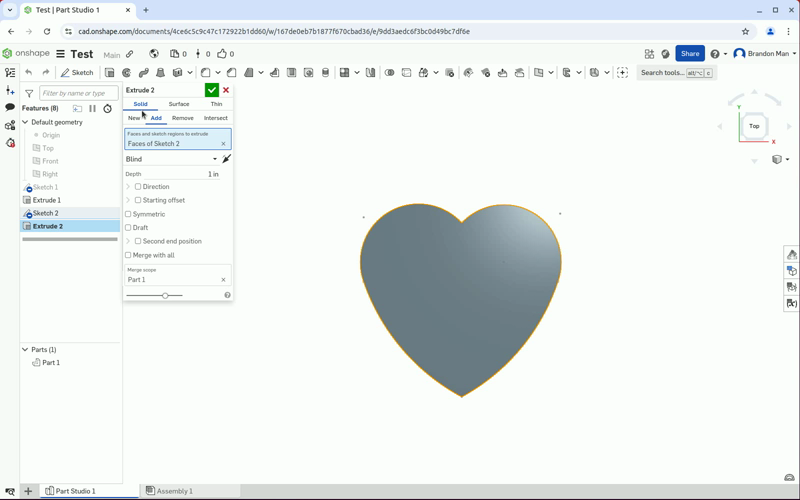
mouse_move(137, 120)
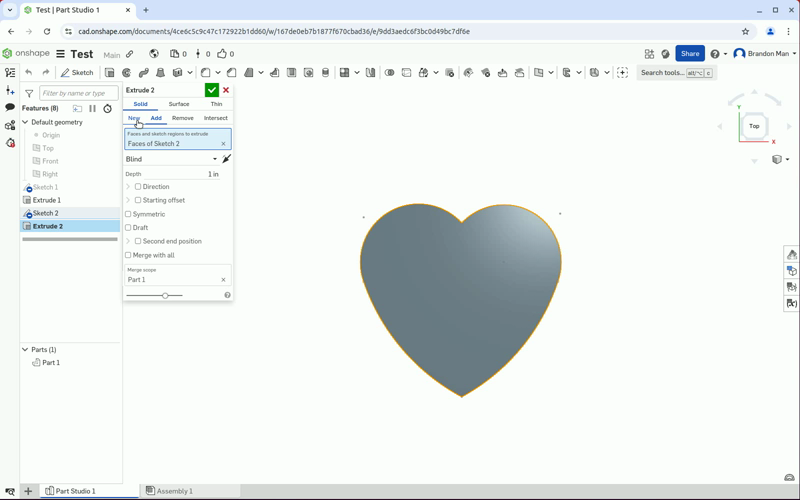
click(137, 120)
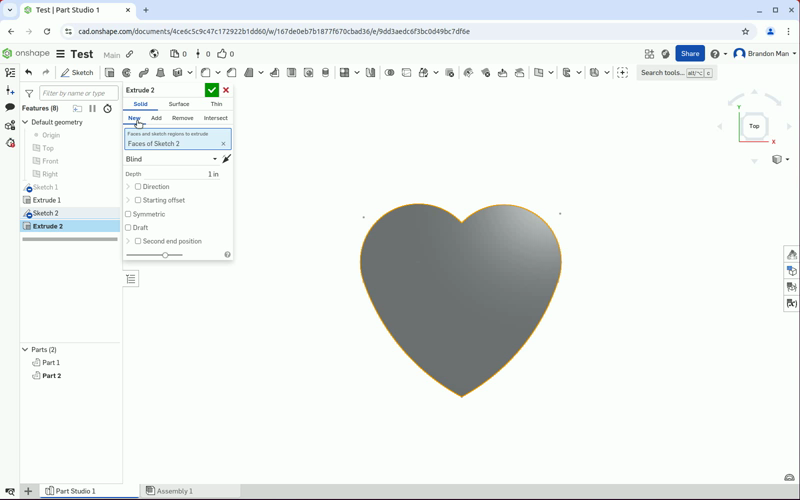
key(tab, 4)
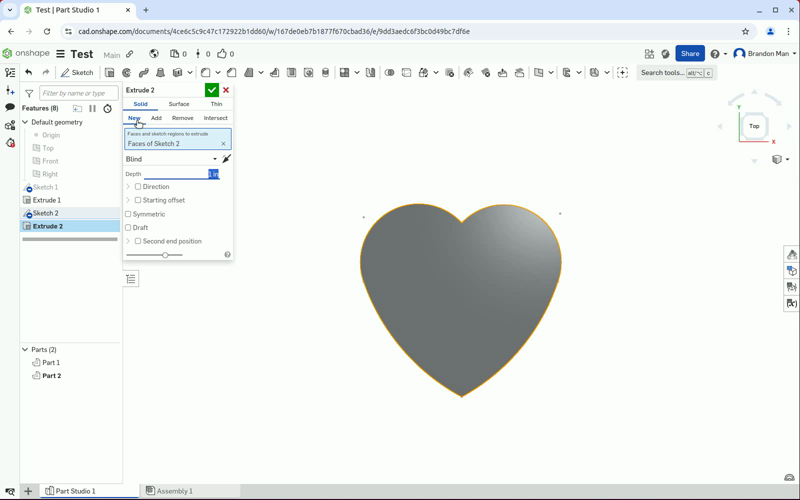
text(0.963)
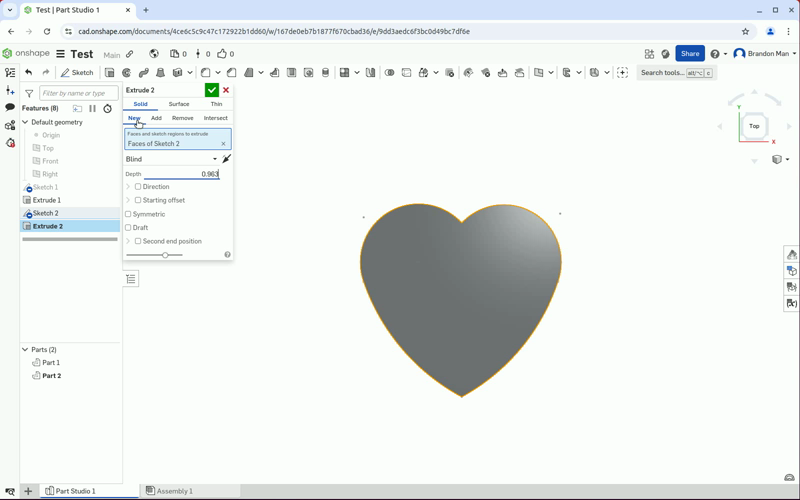
key(enter)
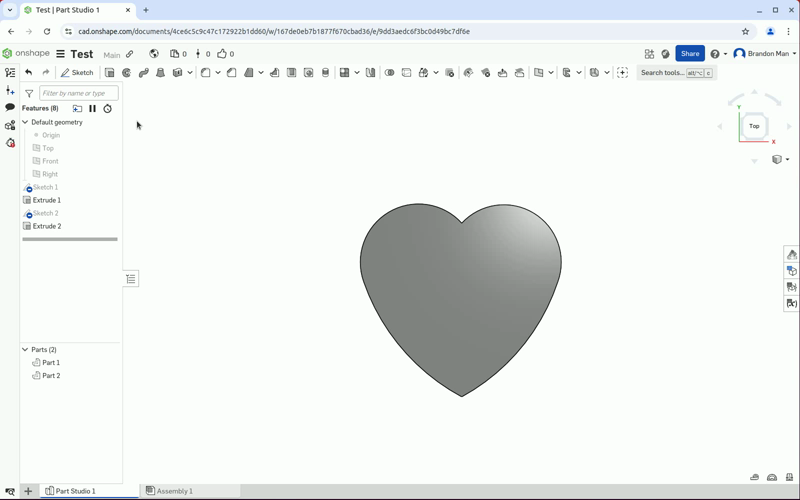
key(shift+h)
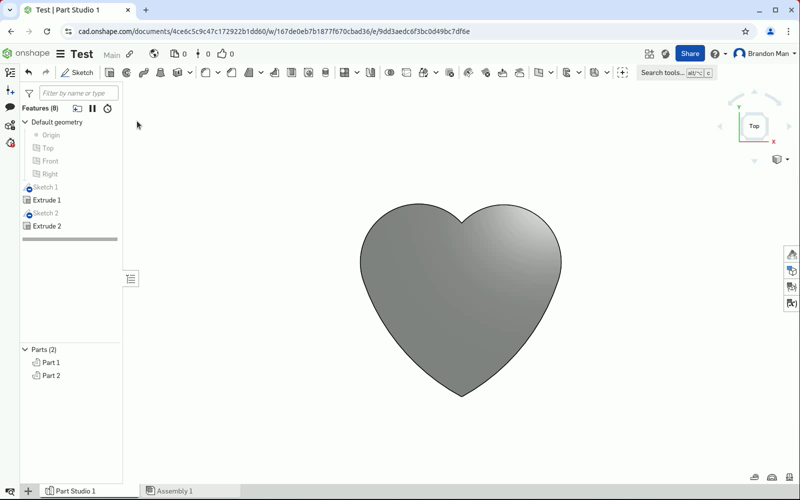
key(shift+h)
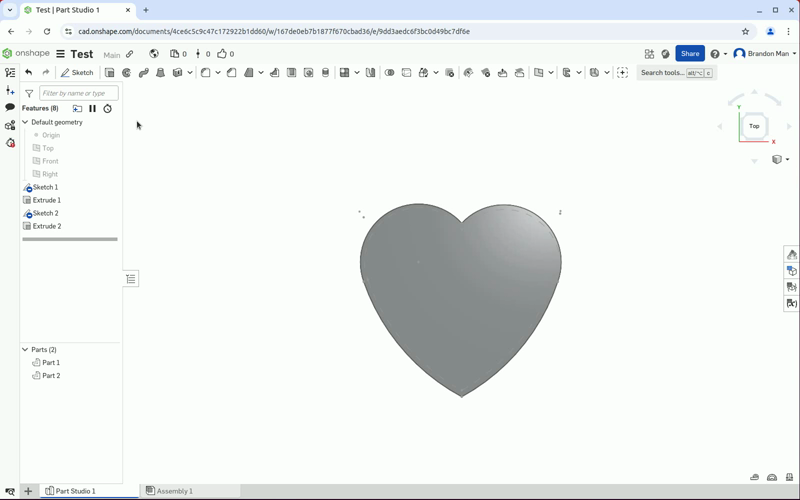
key(shift+7)
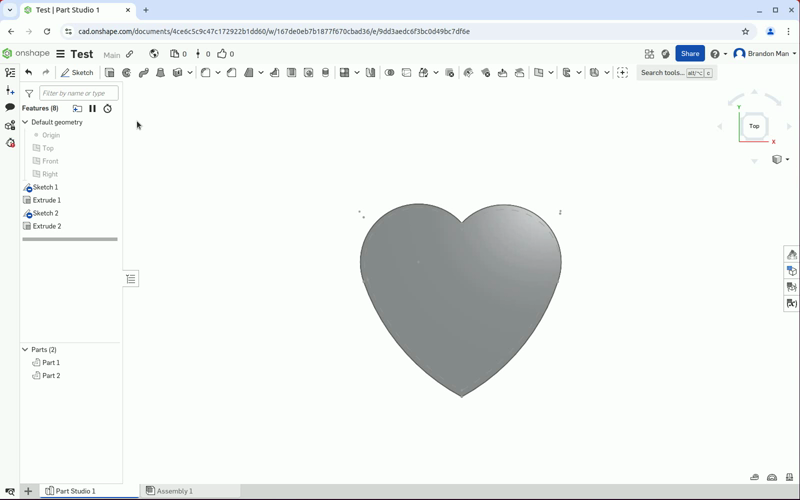
key(up, 3)
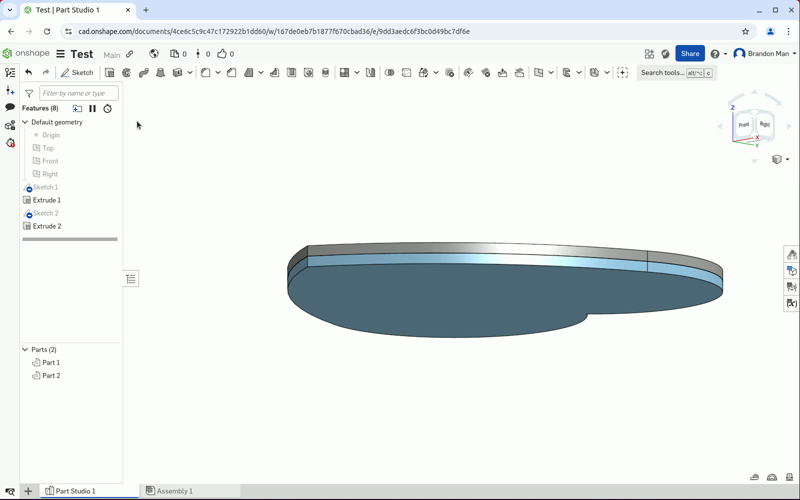
key(left, 3)
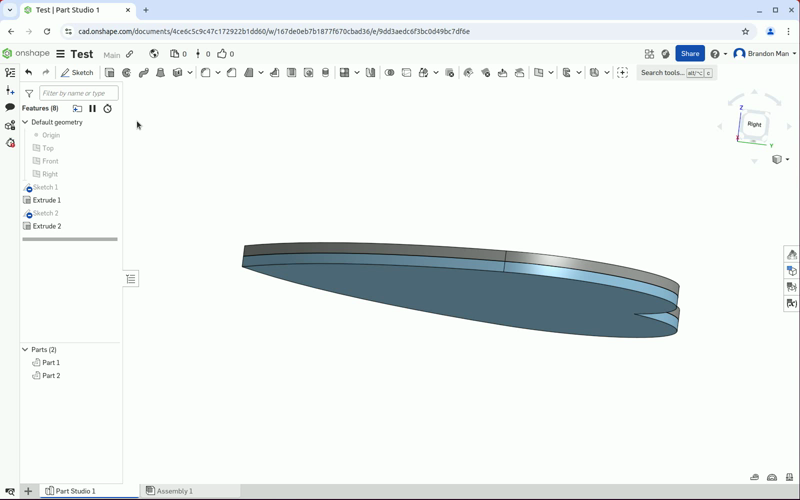
key(right, 3)
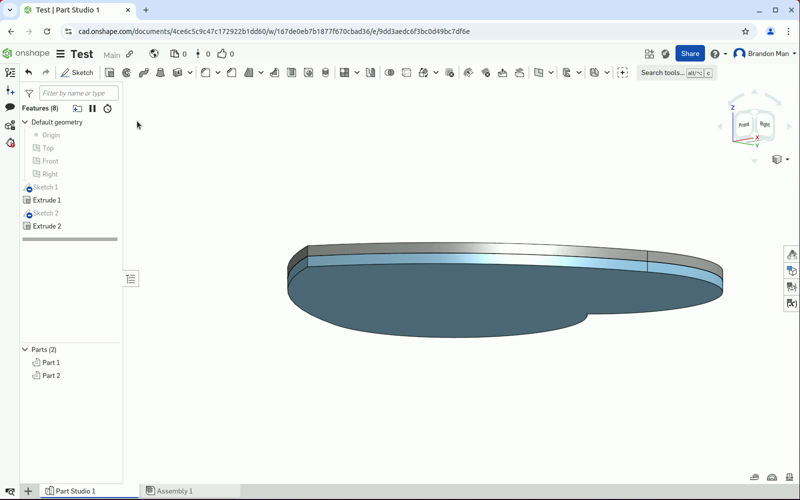
key(down, 3)
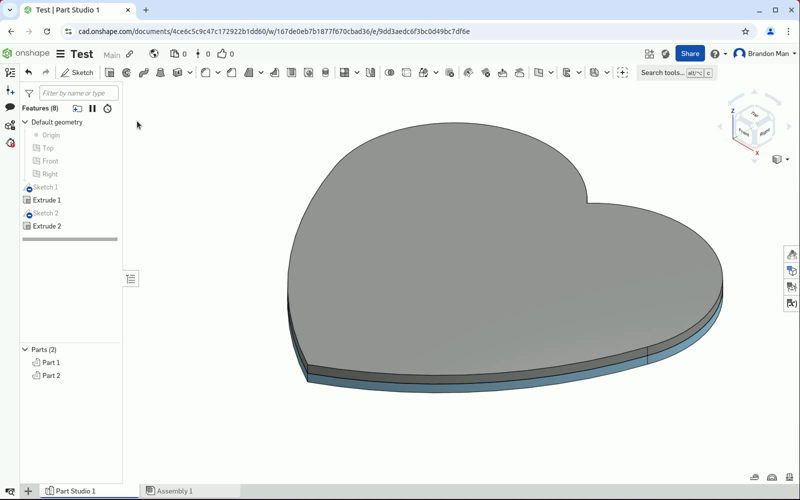
mouse_move(73, 189)
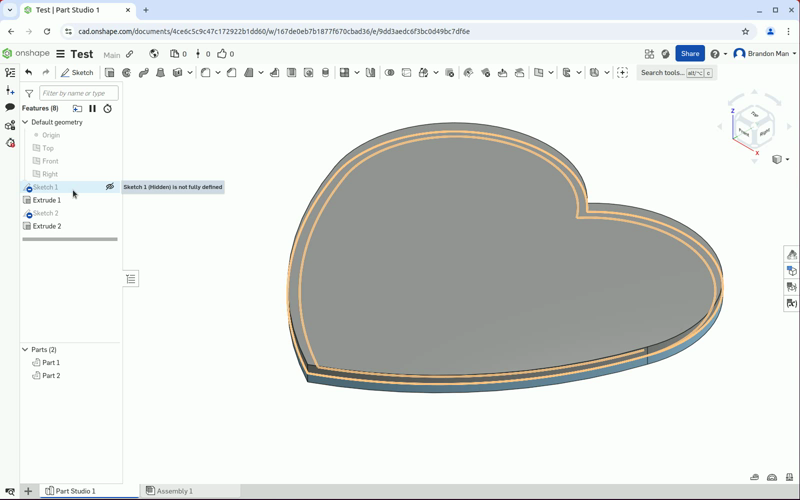
click(73, 189)